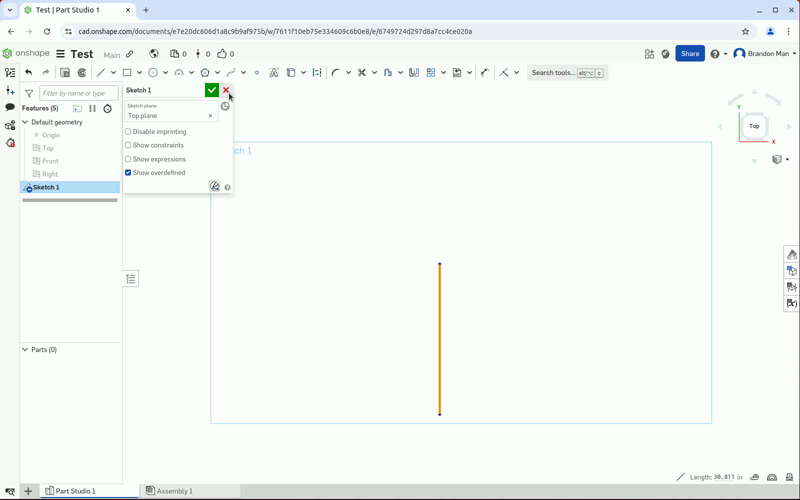
key(shift+h)
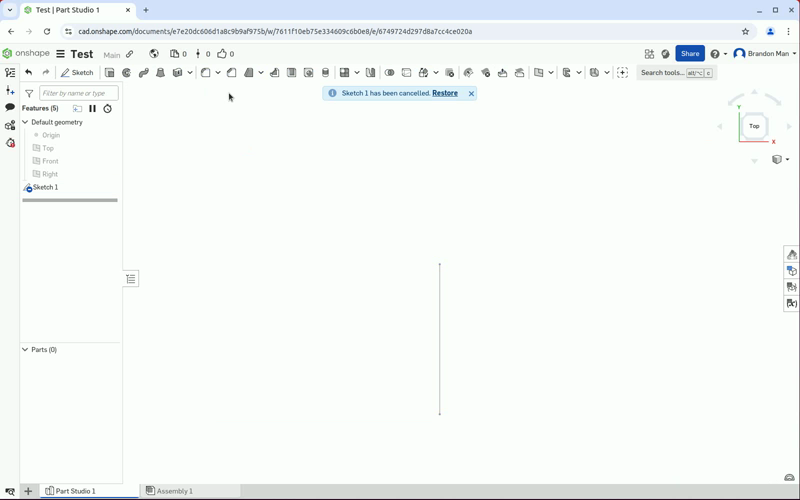
key(shift+s)
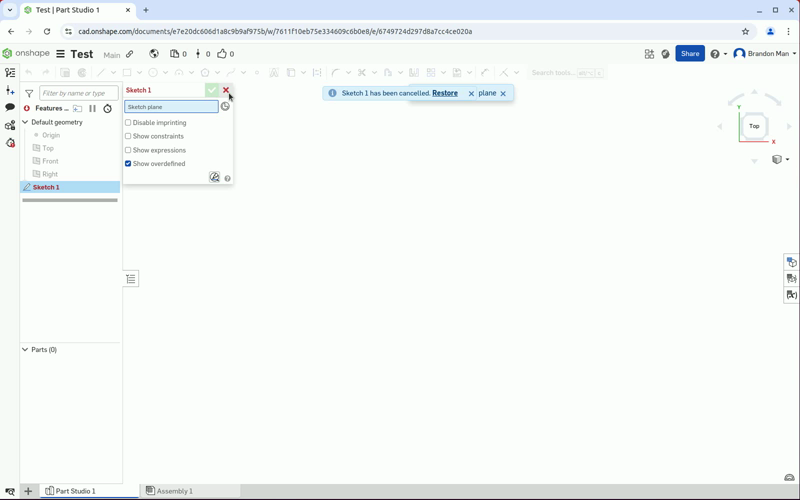
mouse_move(73, 150)
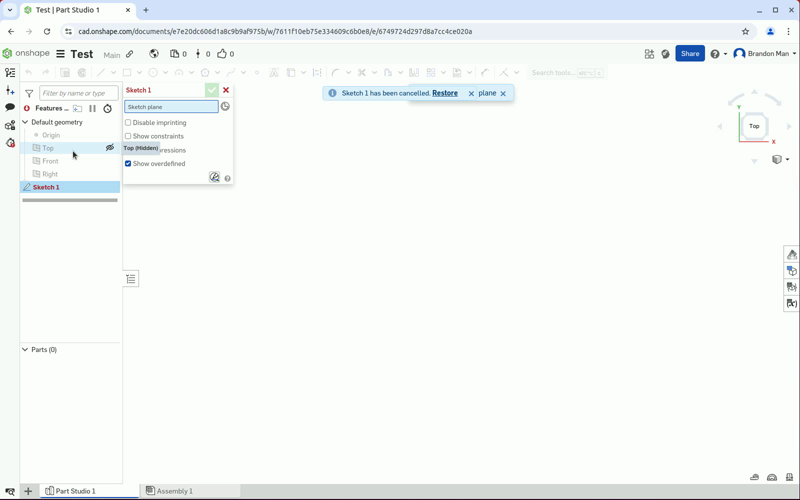
click(73, 150)
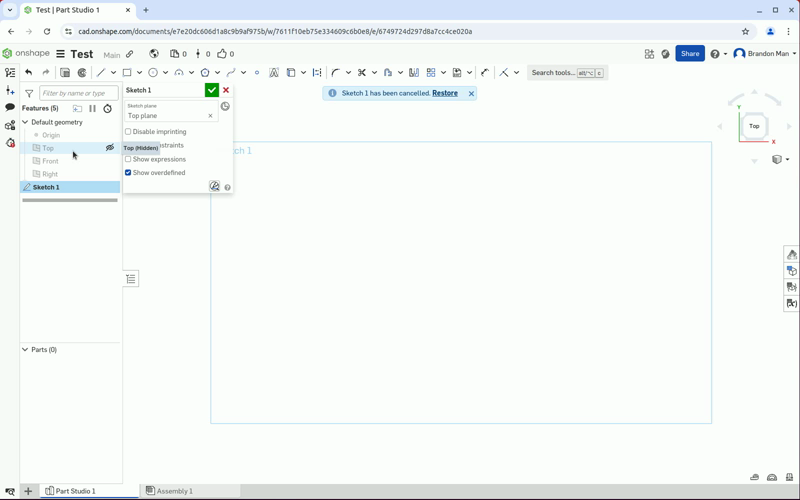
mouse_move(73, 352)
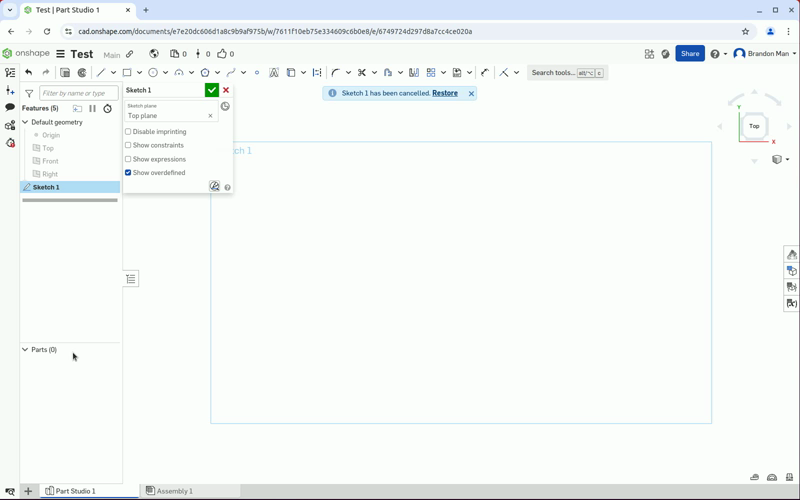
key(y)
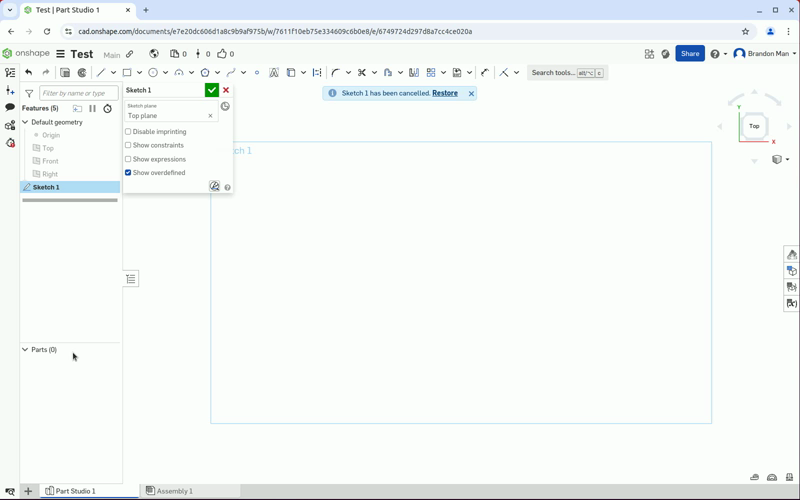
key(l)
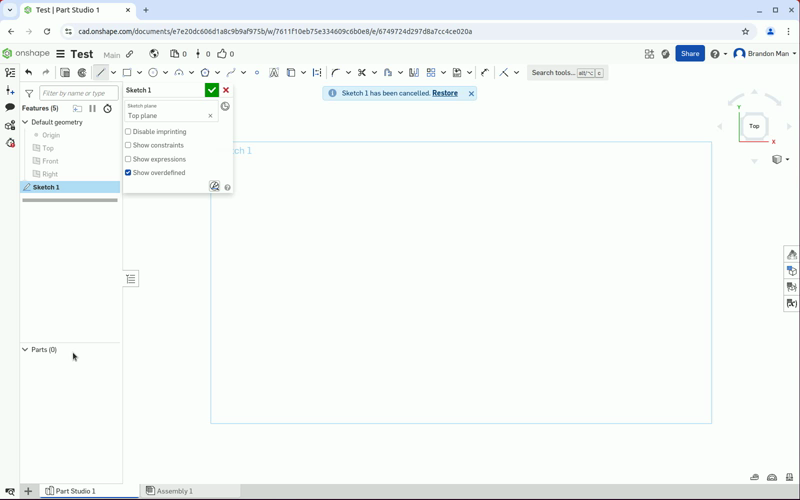
key_down(shift)
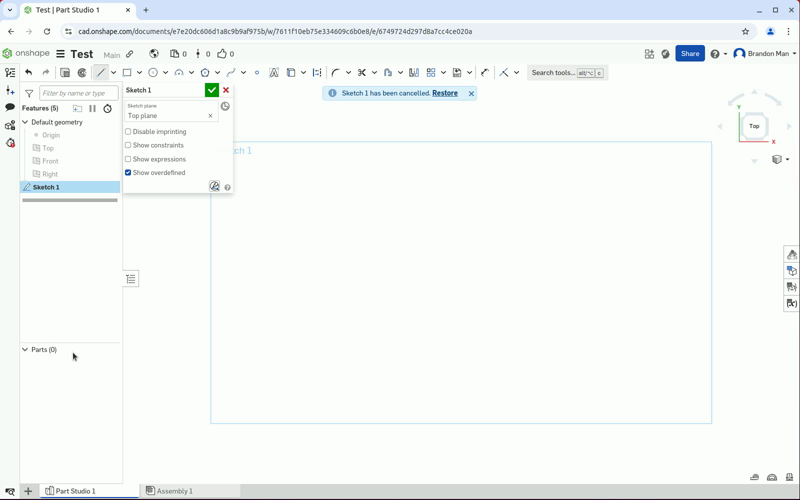
mouse_move(486, 276)
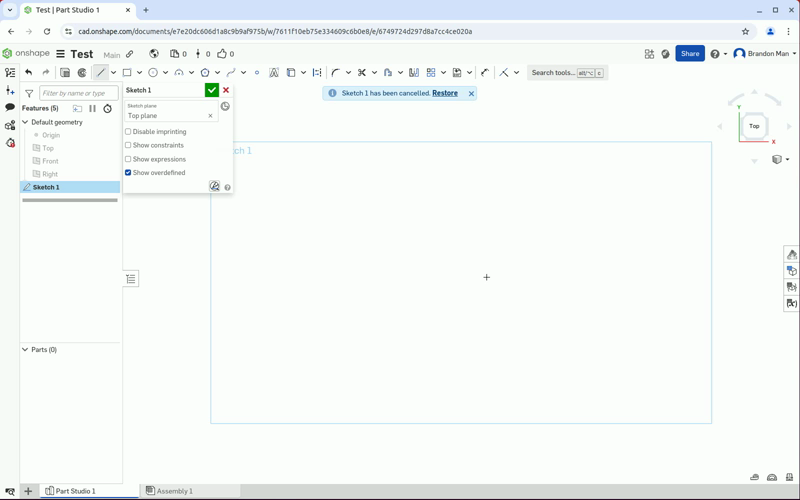
click(486, 276)
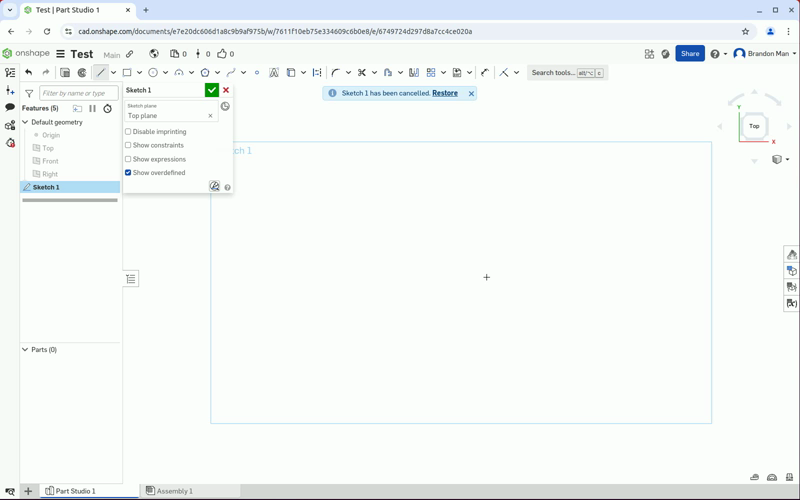
key_up(shift)
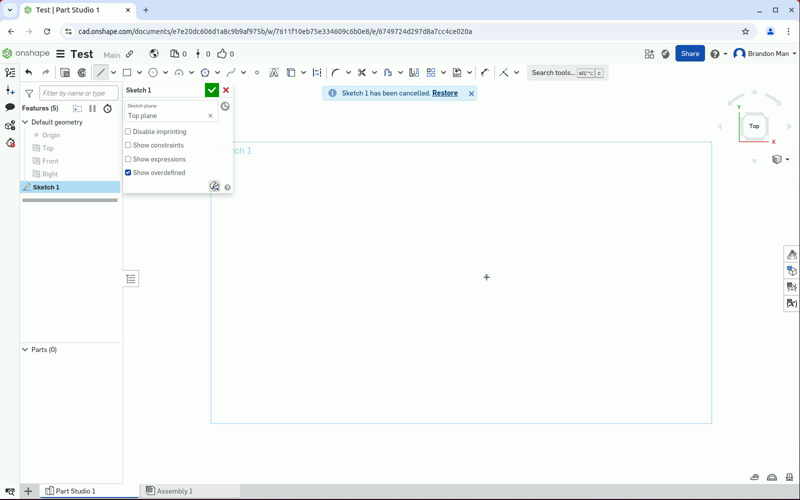
key_down(shift)
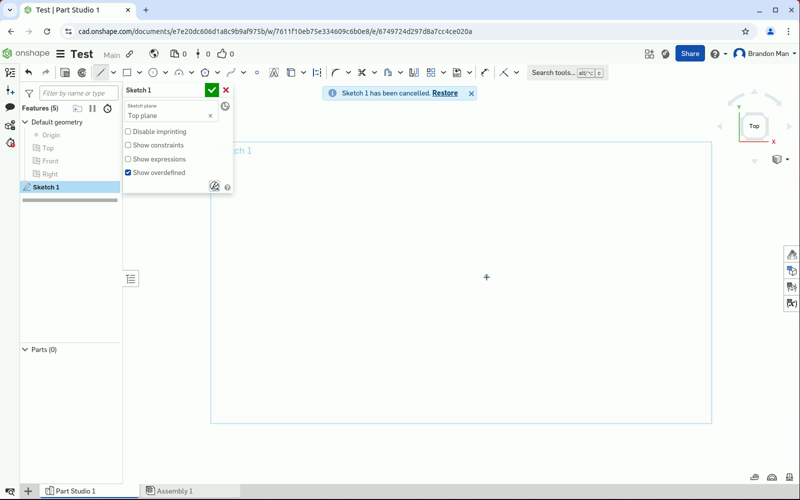
mouse_move(556, 312)
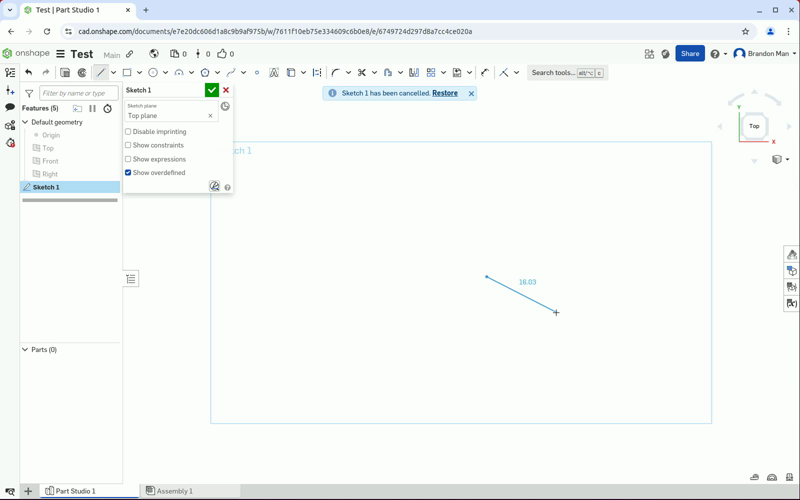
click(556, 312)
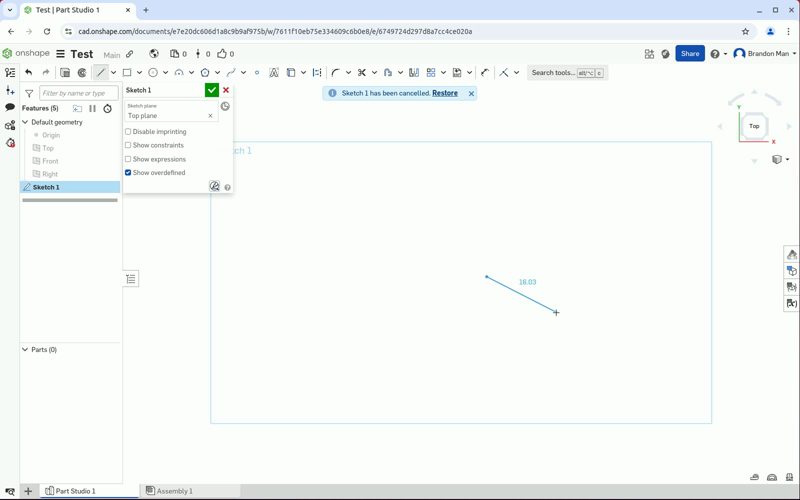
key_up(shift)
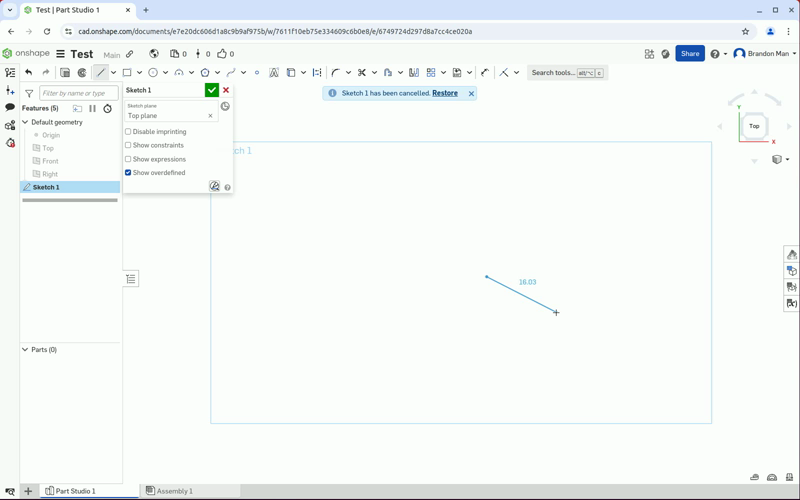
key_down(shift)
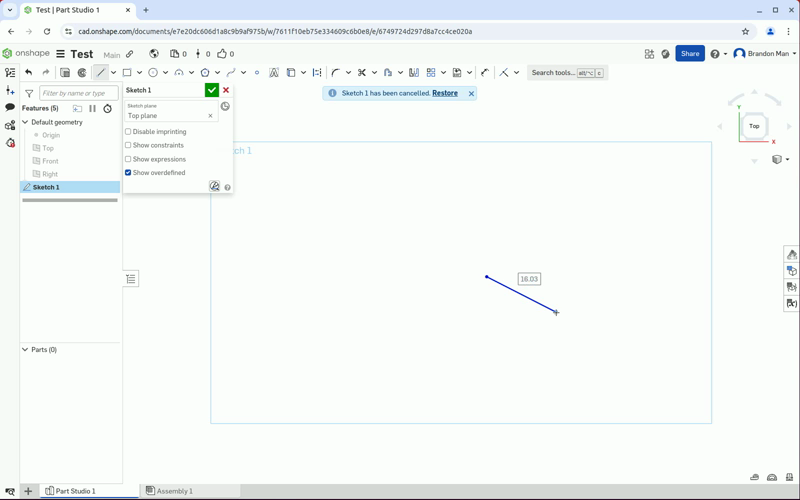
mouse_move(556, 207)
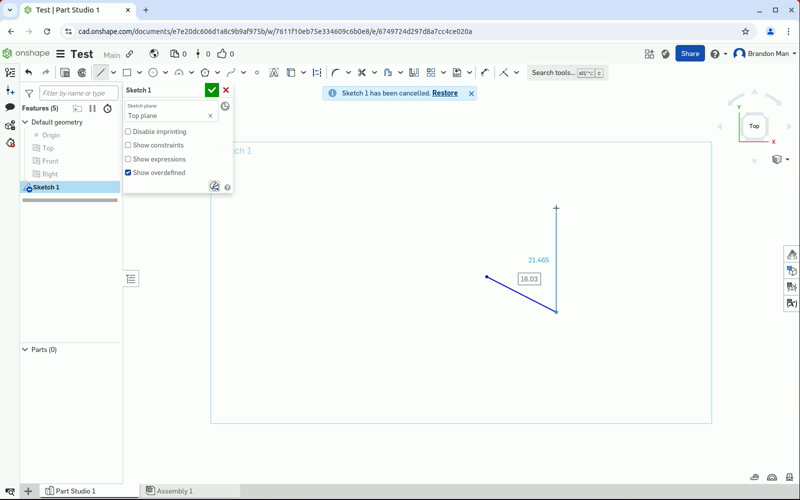
click(556, 207)
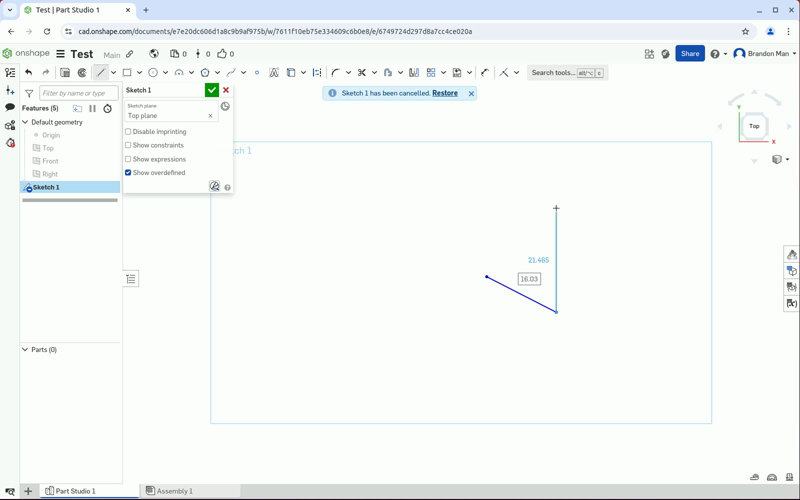
key_up(shift)
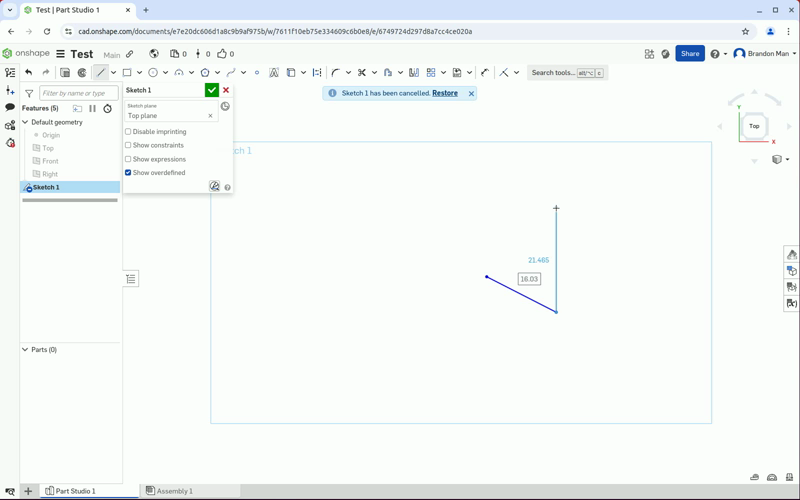
key_down(shift)
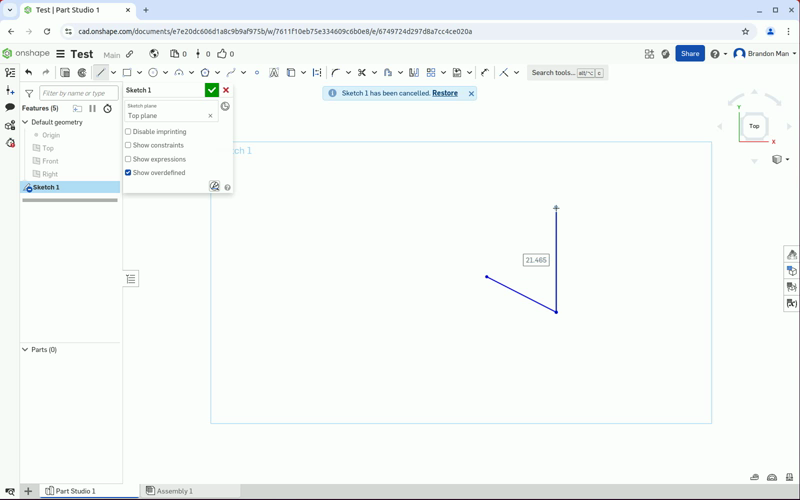
mouse_move(486, 241)
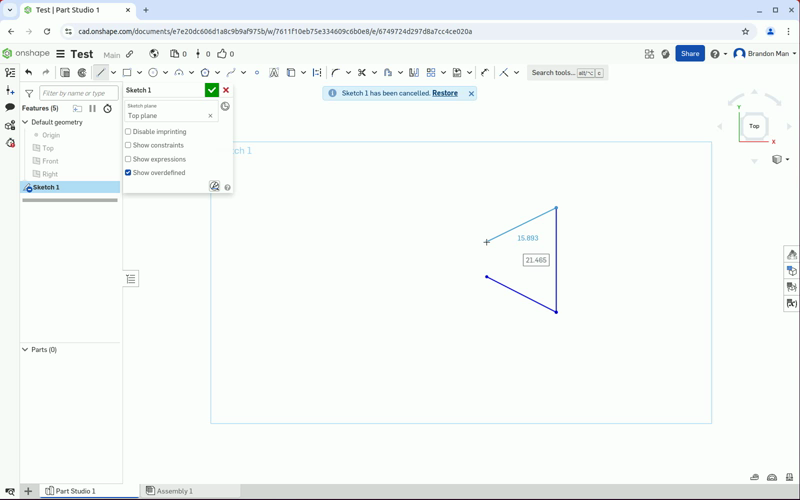
click(486, 241)
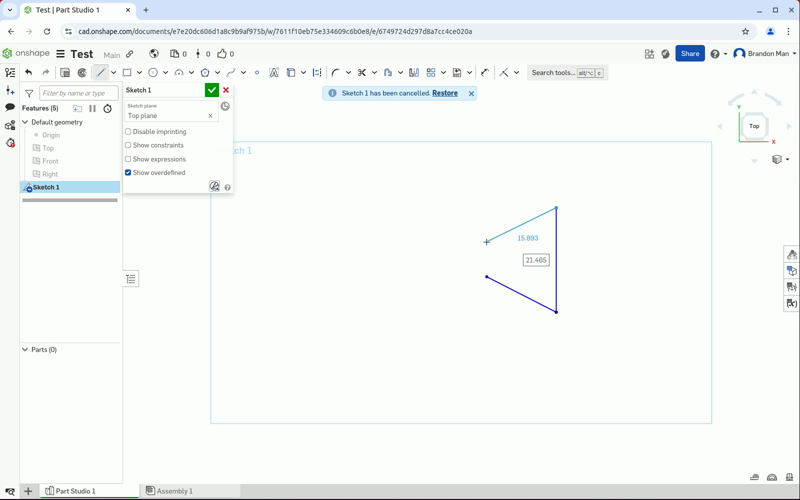
key_up(shift)
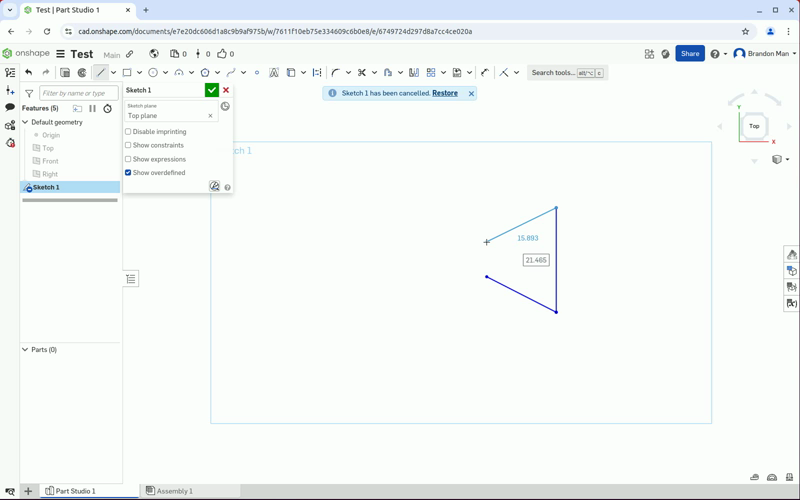
mouse_move(516, 241)
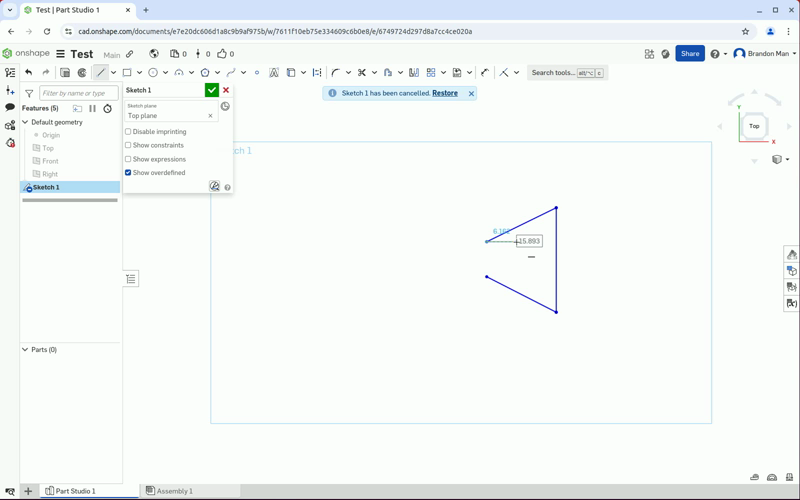
key_down(shift)
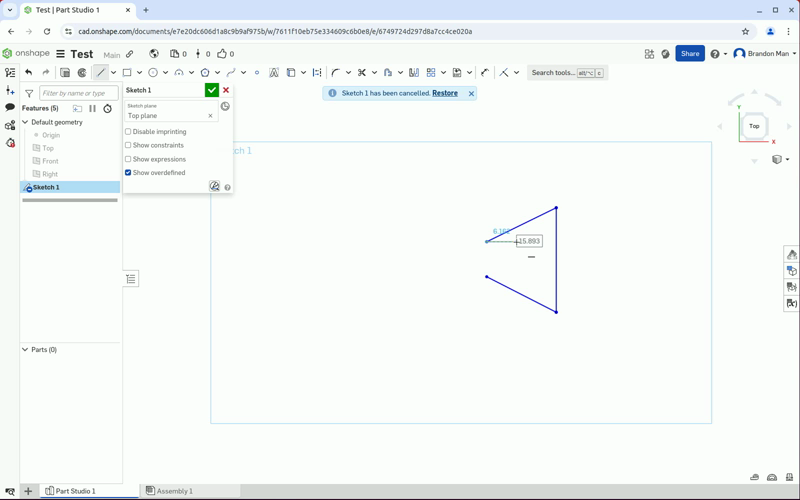
mouse_move(486, 276)
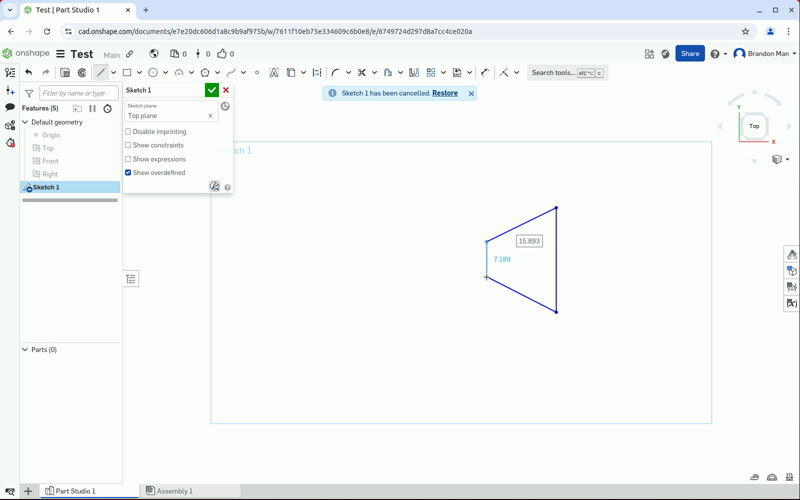
key_up(shift)
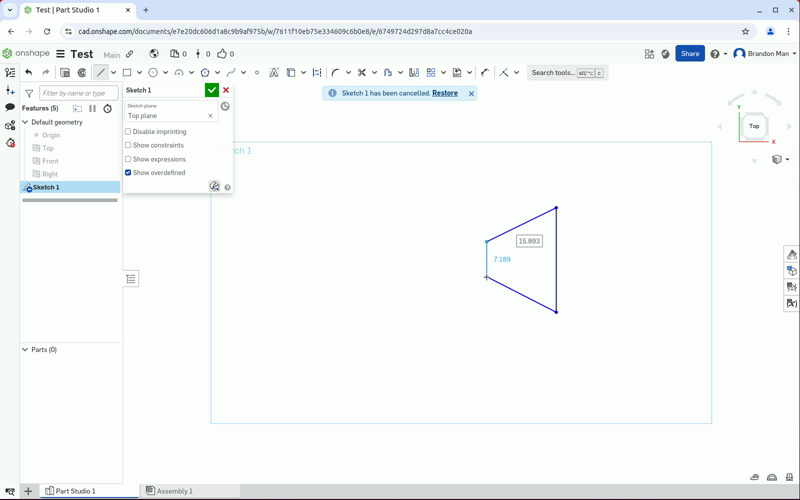
click(486, 276)
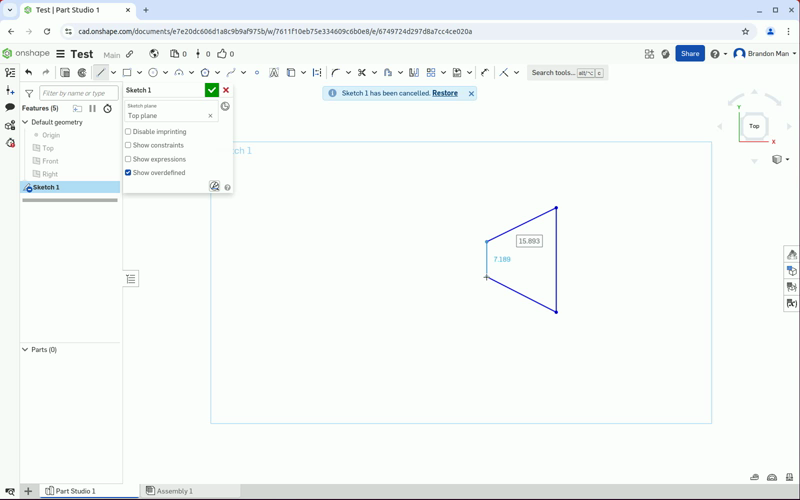
key(esc)
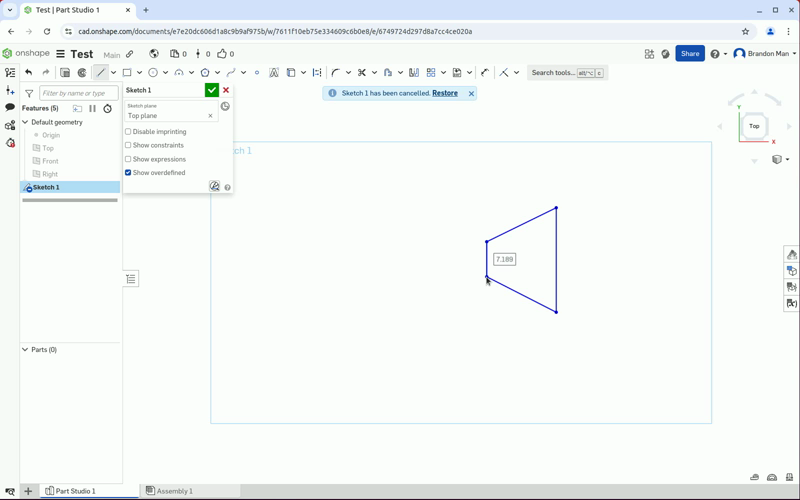
mouse_move(551, 279)
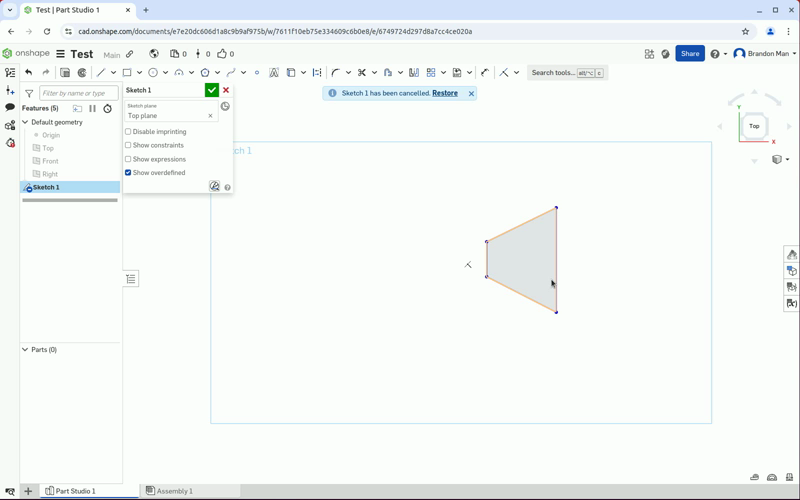
click(551, 279)
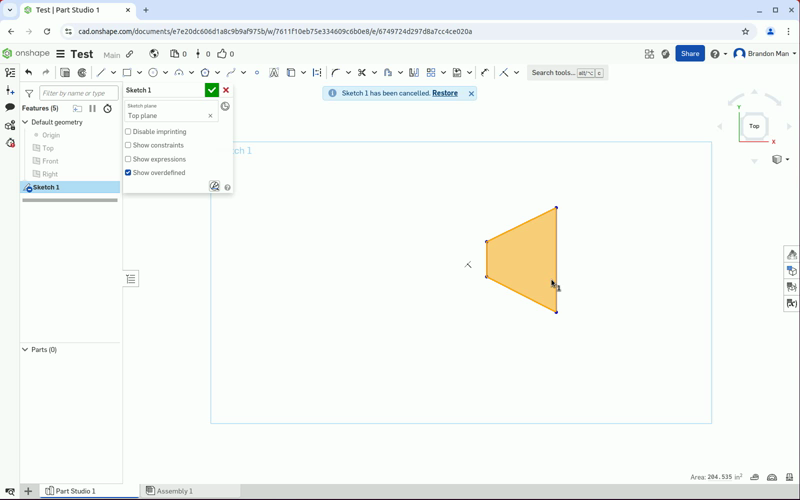
mouse_move(73, 352)
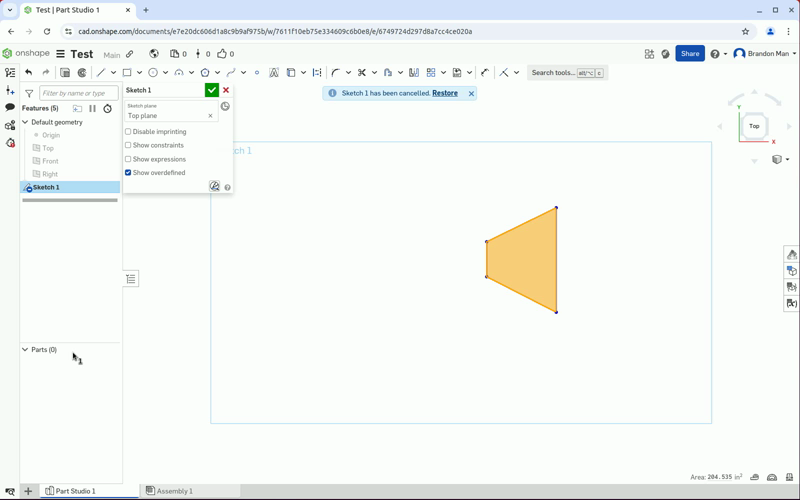
key(shift+y)
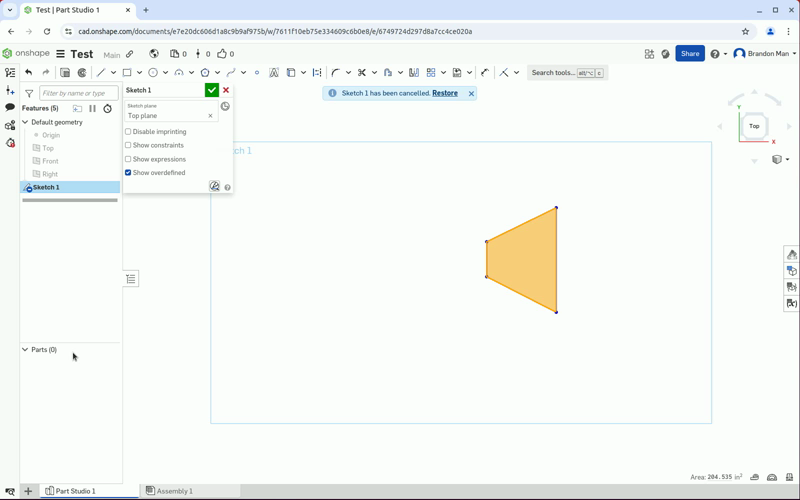
key(shift+e)
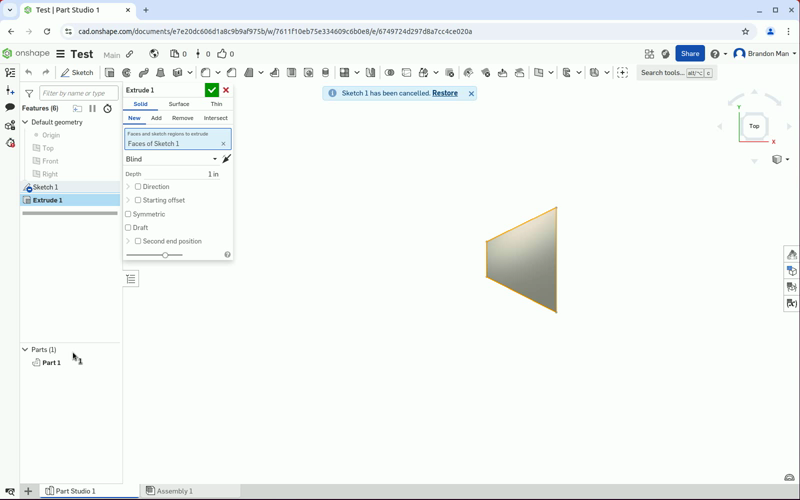
mouse_move(143, 106)
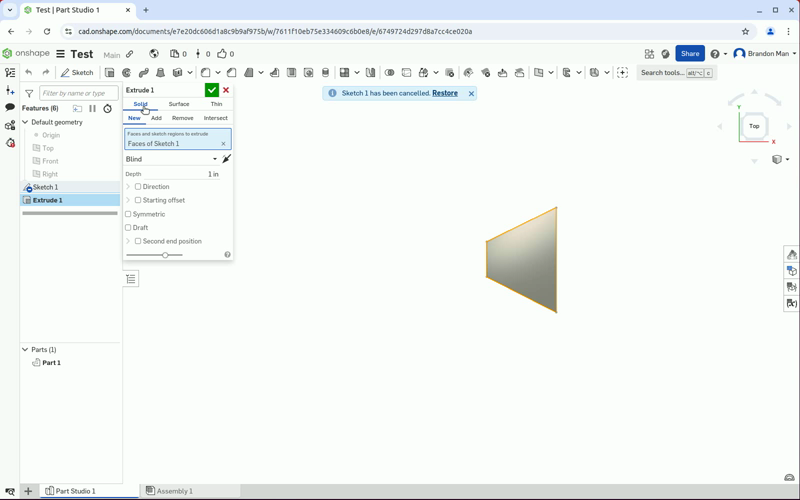
click(143, 106)
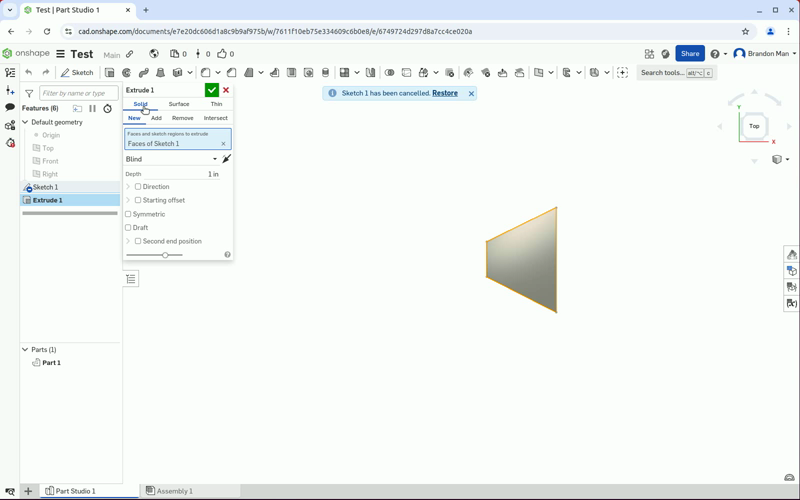
mouse_move(137, 120)
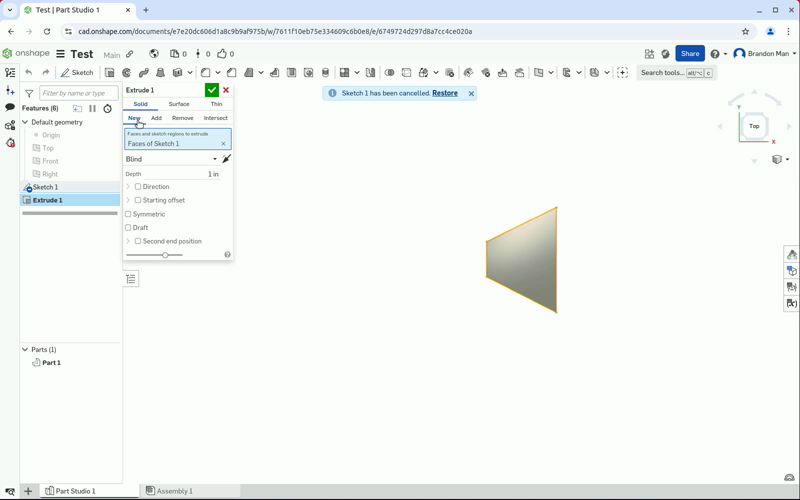
click(137, 120)
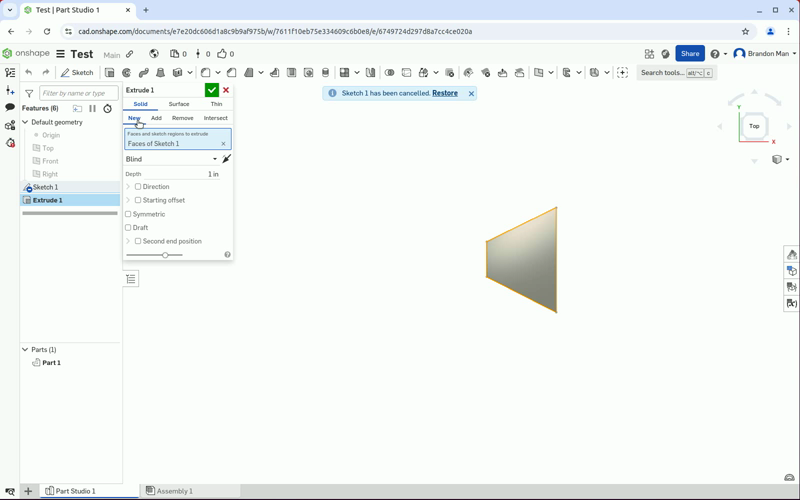
key(tab, 4)
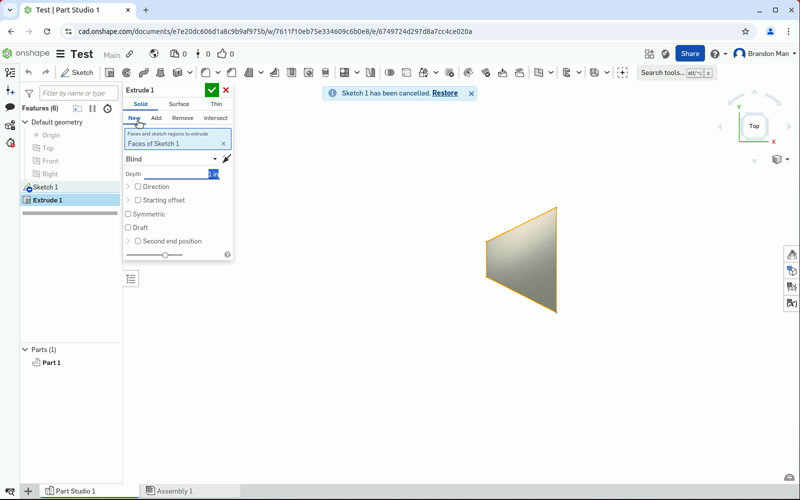
text(6.981)
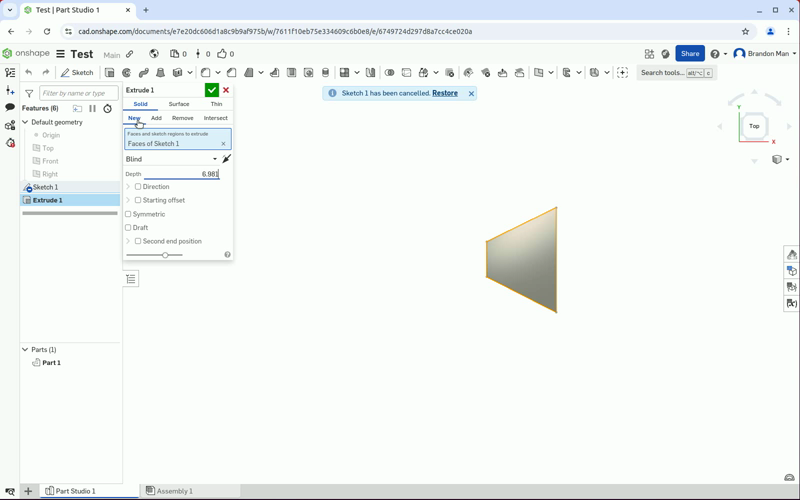
key(enter)
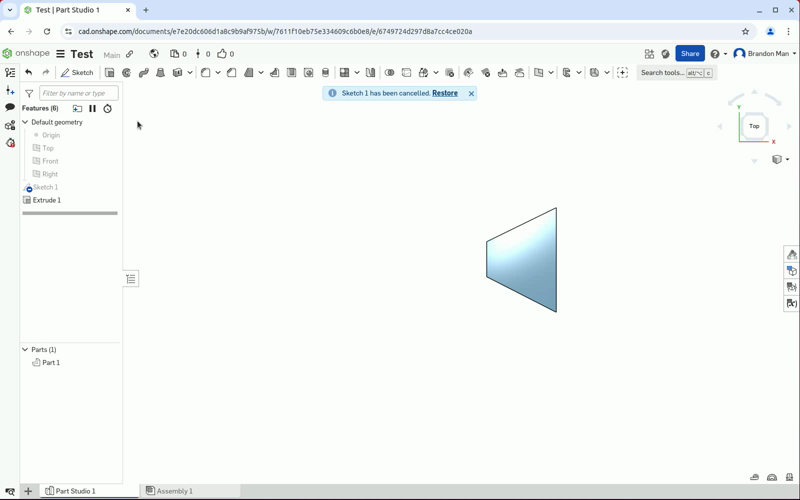
key(shift+h)
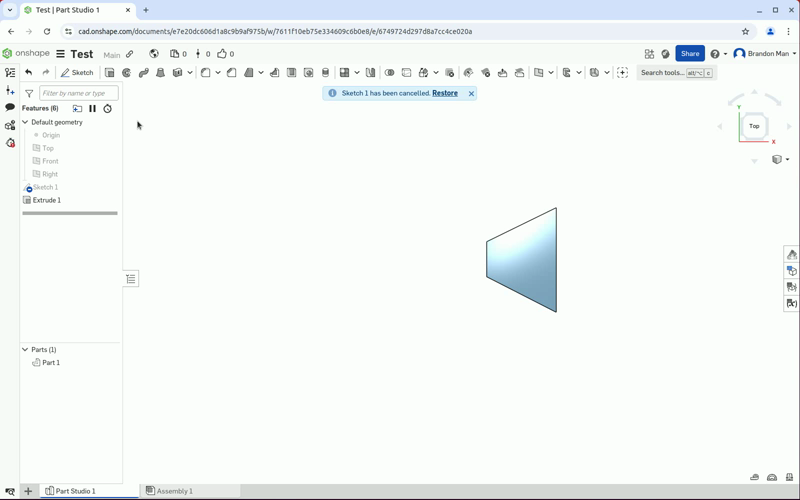
key(shift+h)
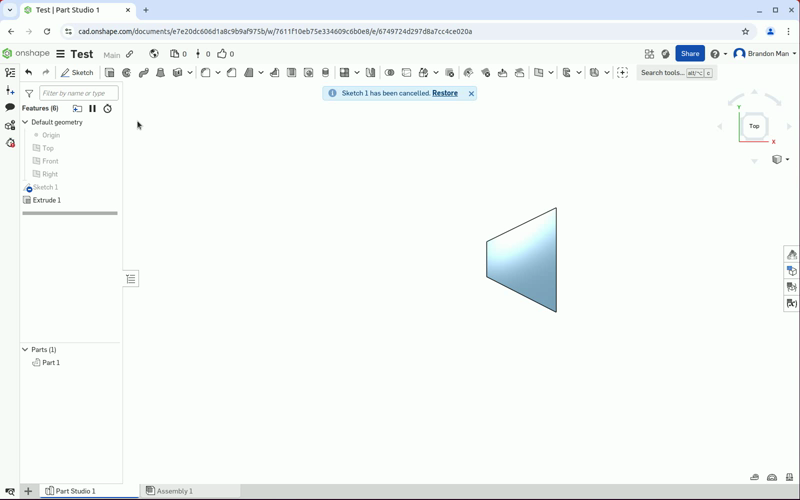
mouse_move(73, 189)
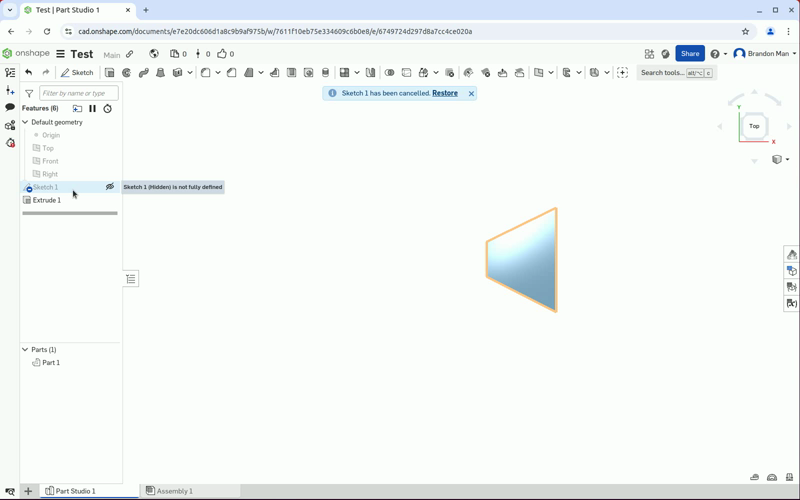
click(73, 189)
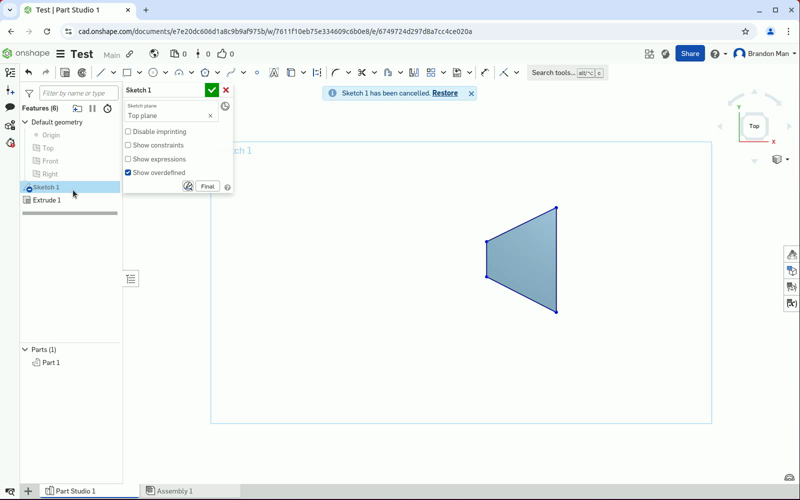
mouse_move(229, 92)
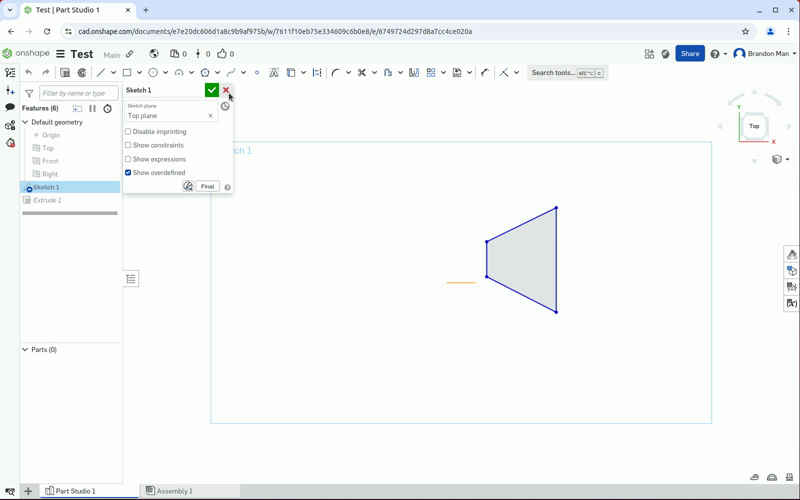
click(229, 92)
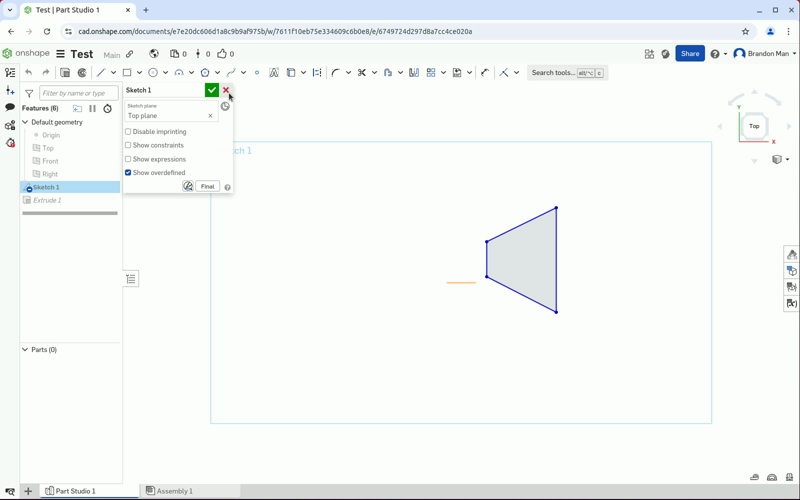
key(shift+s)
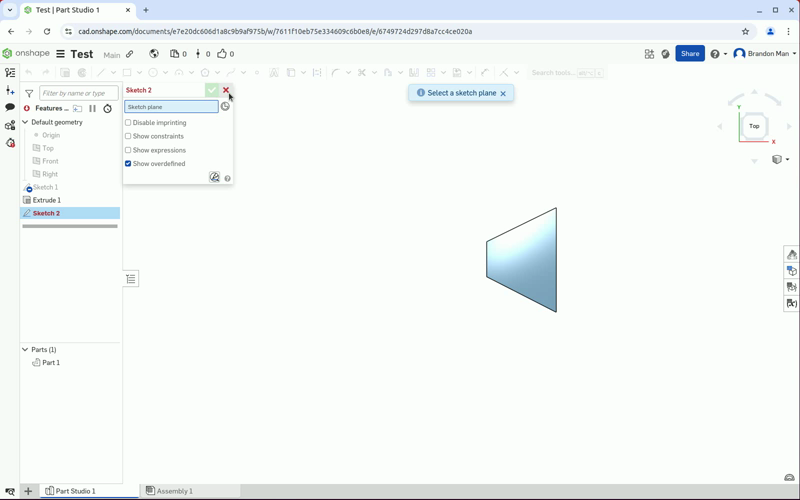
mouse_move(73, 150)
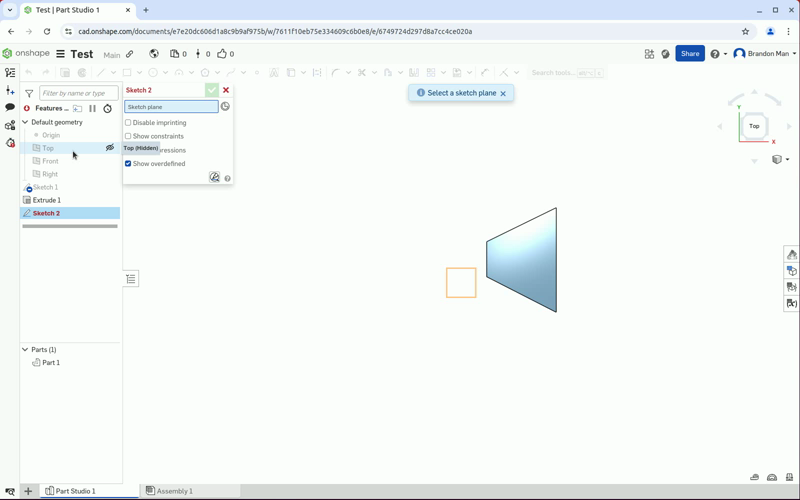
click(73, 150)
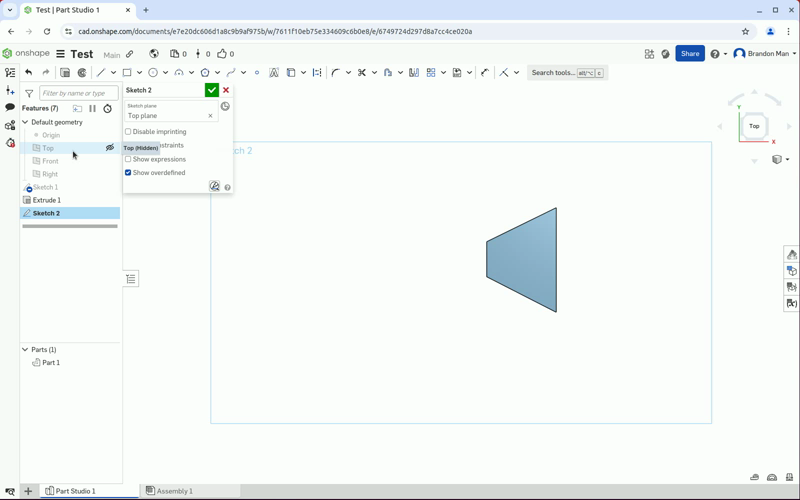
mouse_move(73, 352)
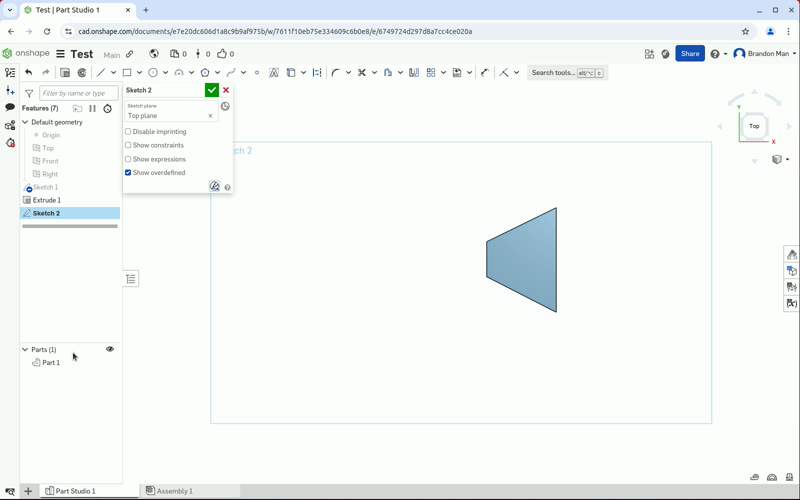
key(y)
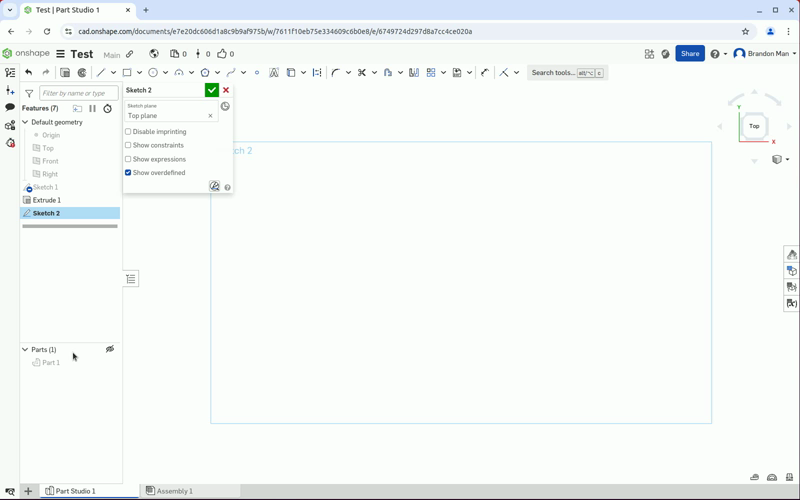
key(l)
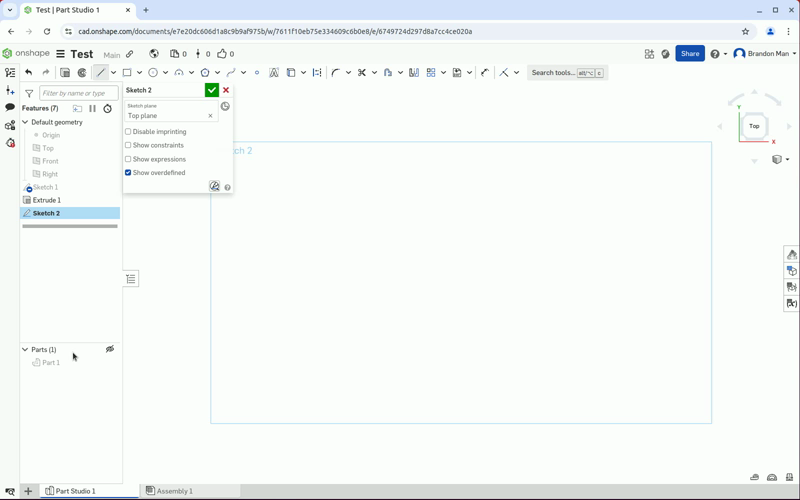
key_down(shift)
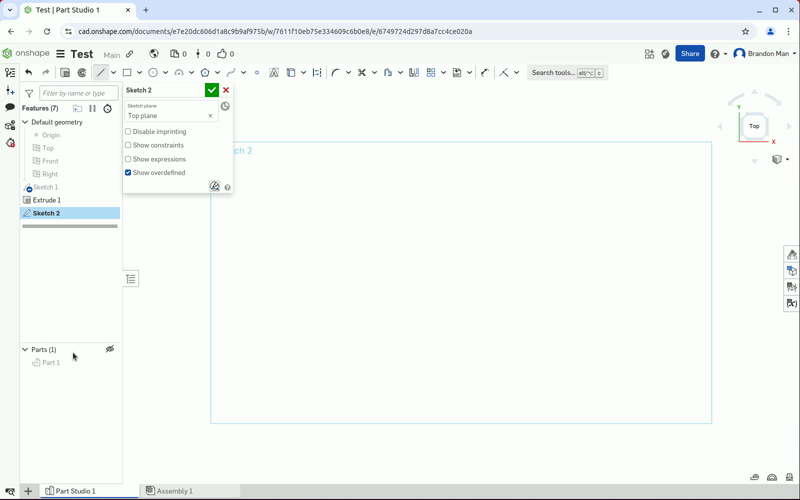
mouse_move(348, 312)
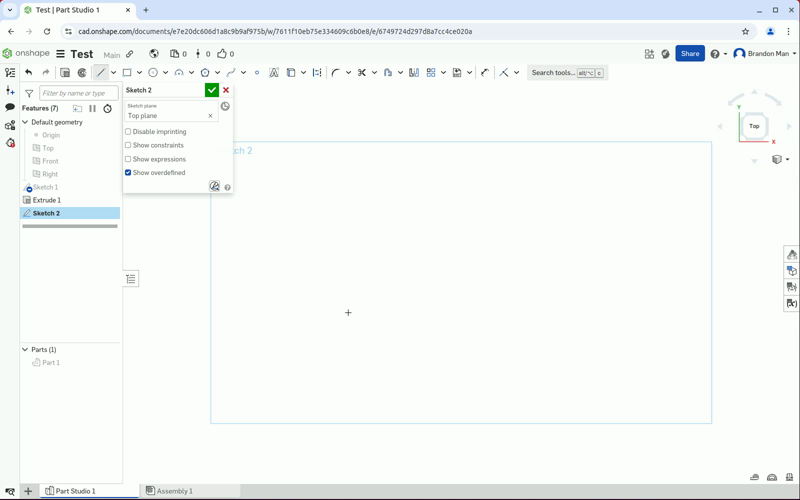
click(348, 312)
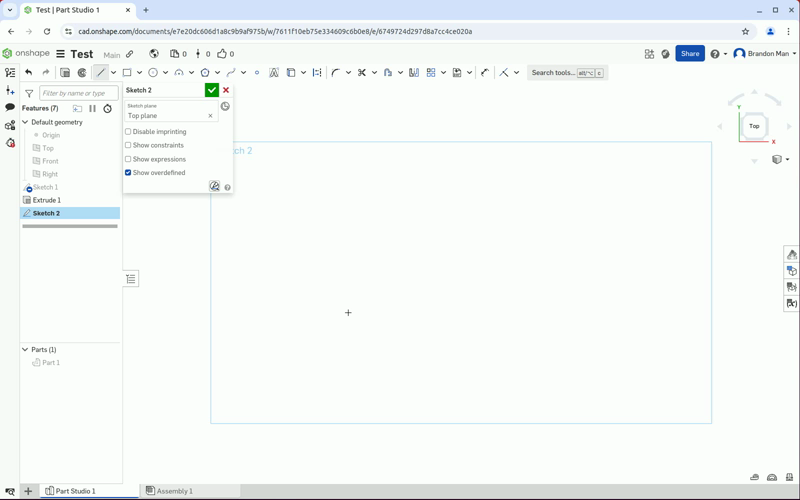
key_up(shift)
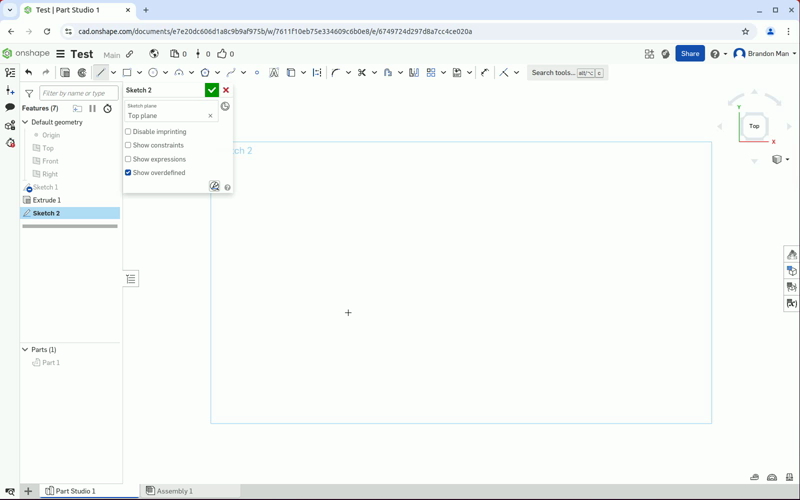
key_down(shift)
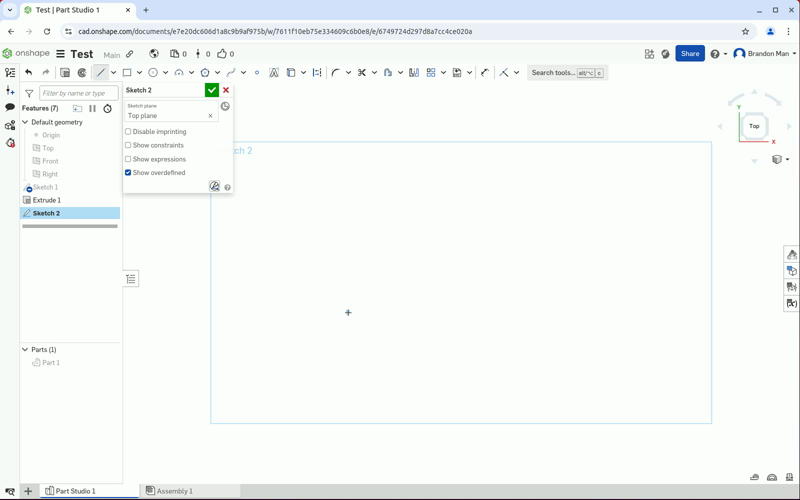
mouse_move(486, 312)
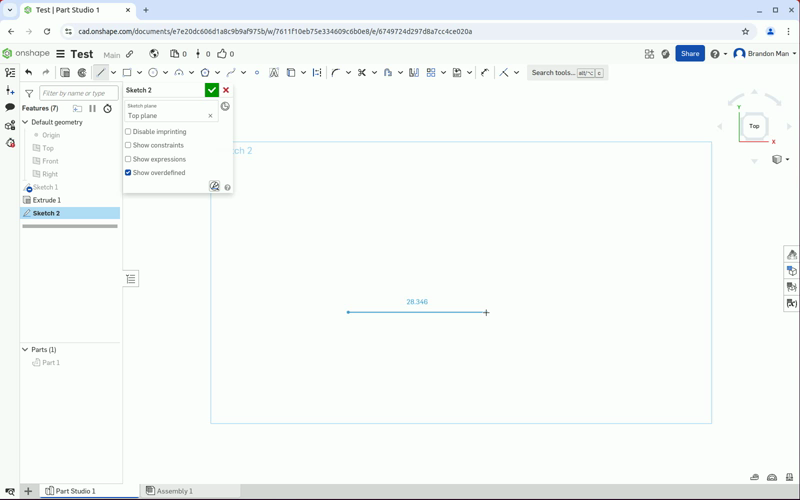
click(486, 312)
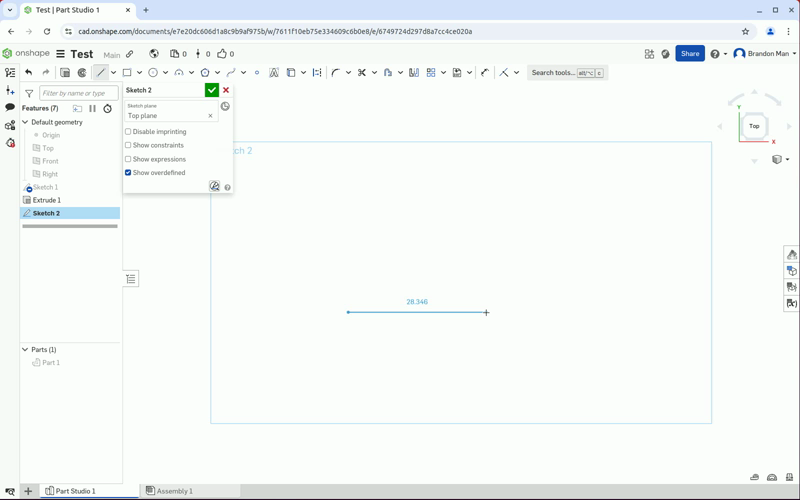
key_up(shift)
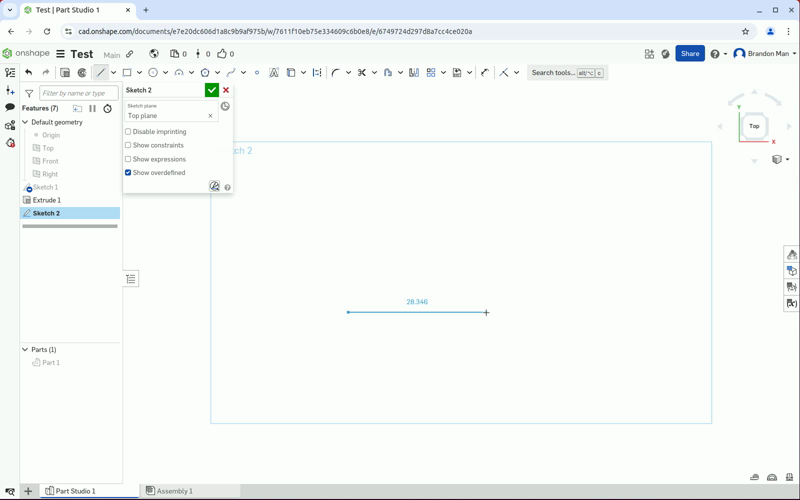
key_down(shift)
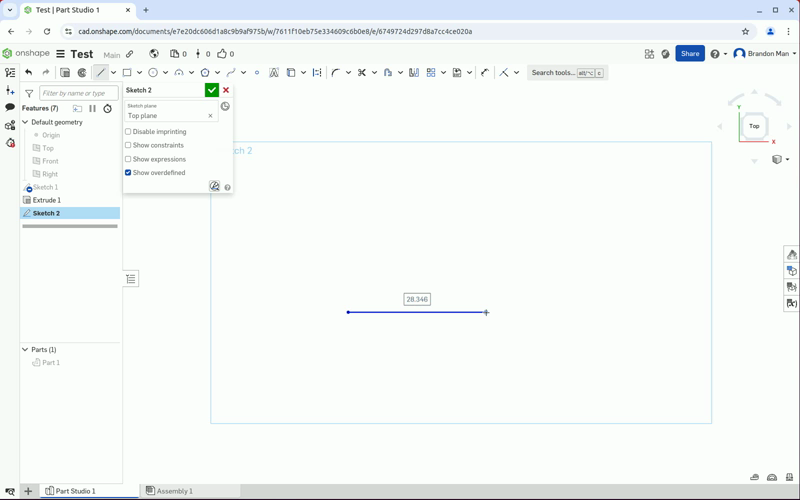
mouse_move(516, 312)
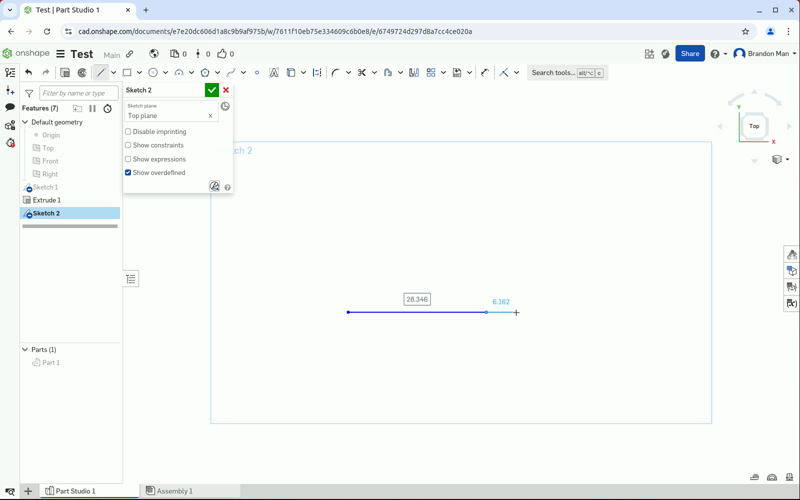
mouse_move(486, 277)
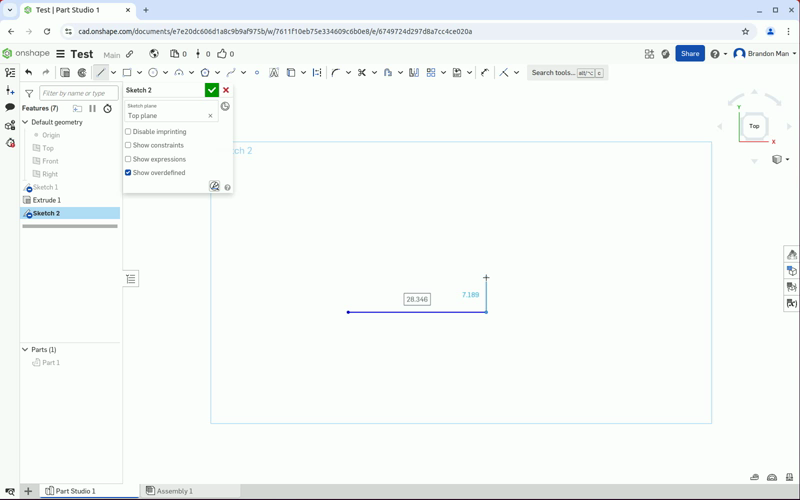
click(486, 277)
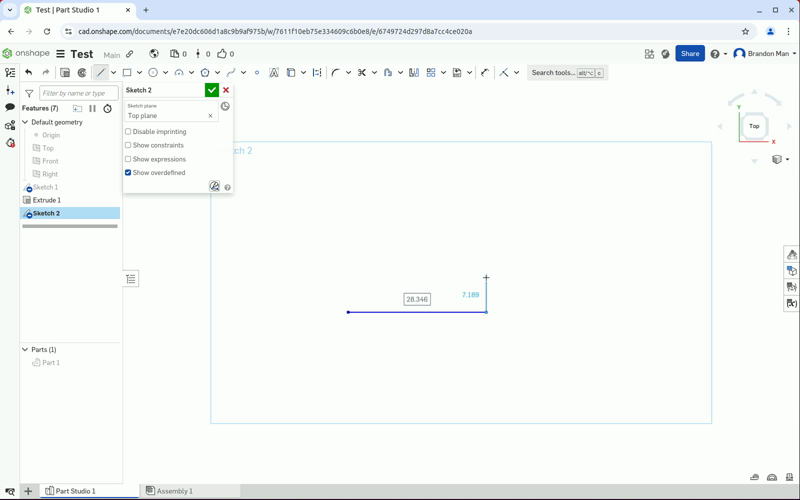
key_up(shift)
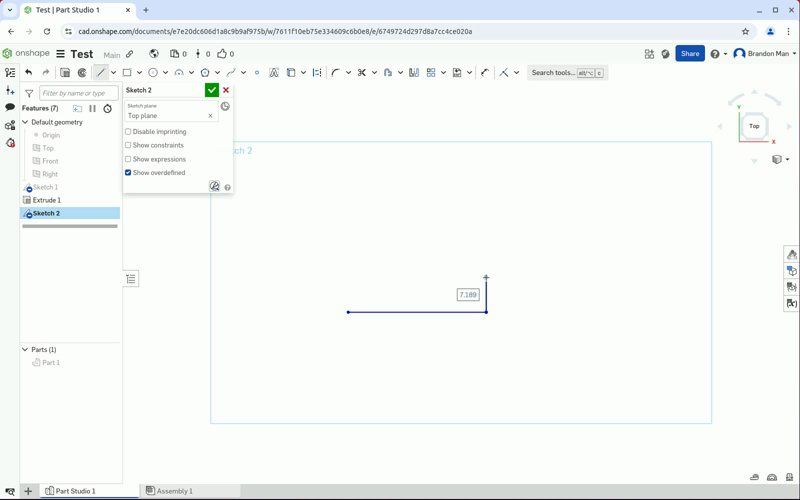
key_down(shift)
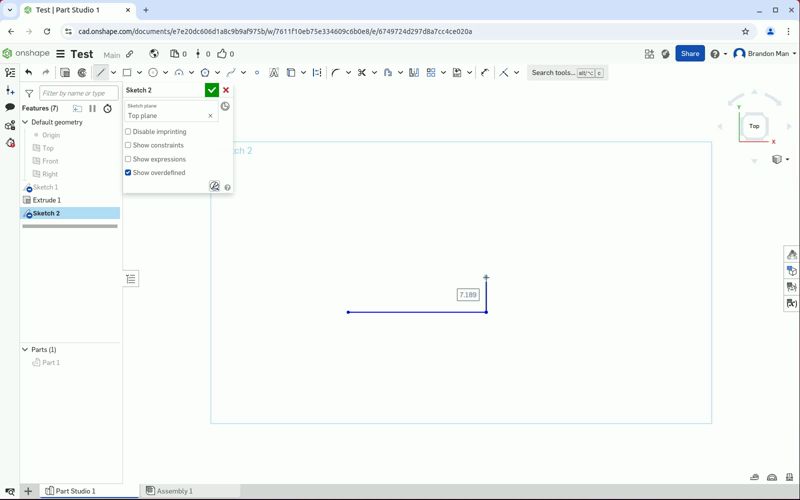
mouse_move(516, 277)
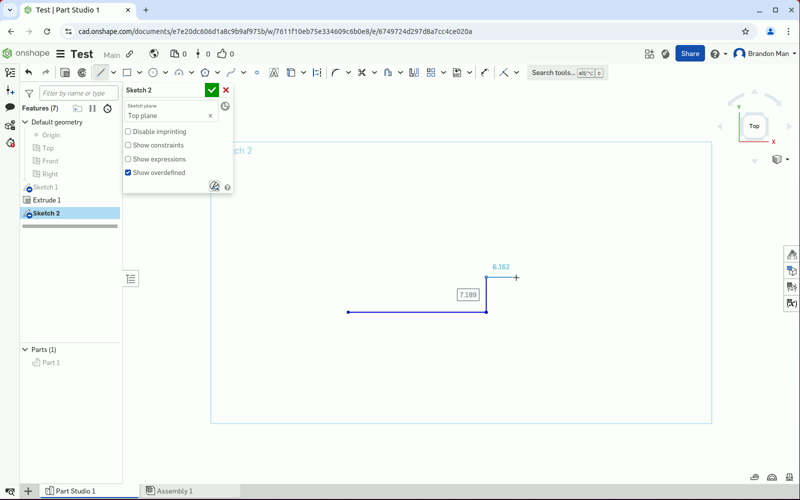
mouse_move(486, 242)
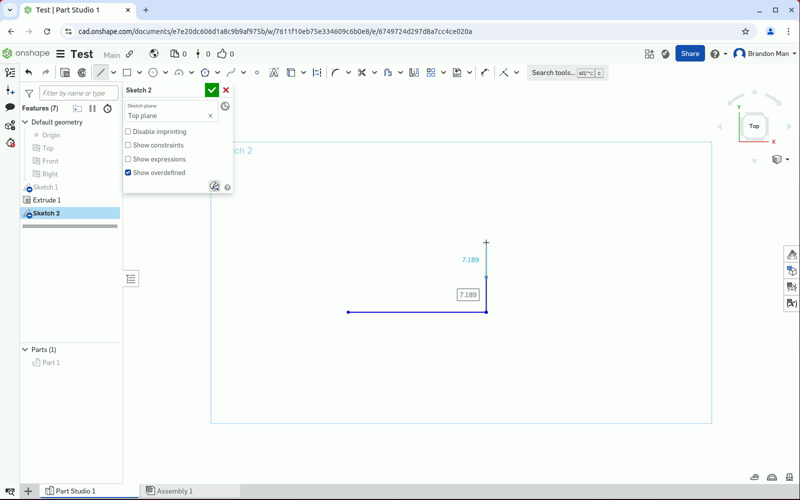
click(486, 242)
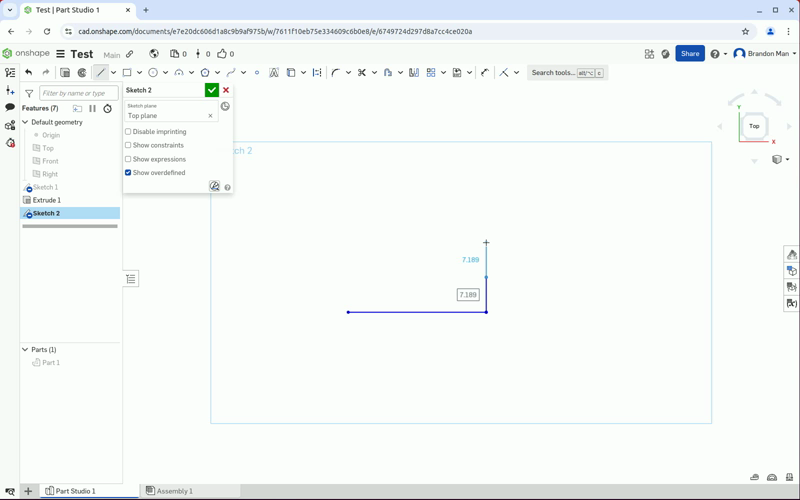
key_up(shift)
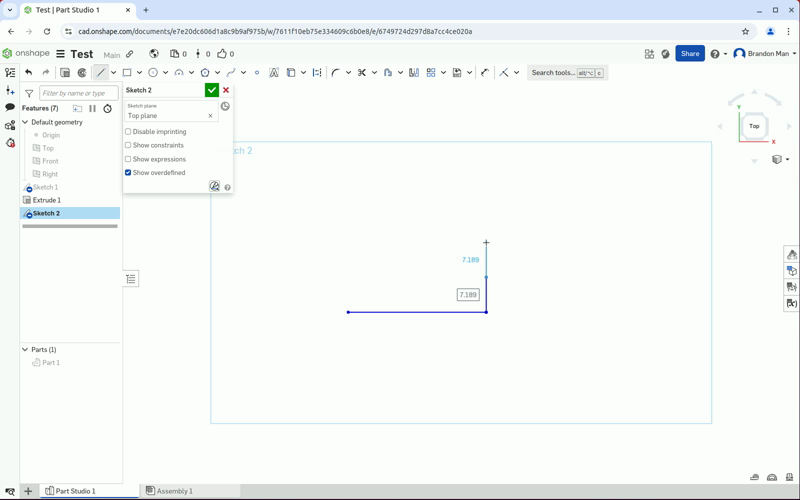
key_down(shift)
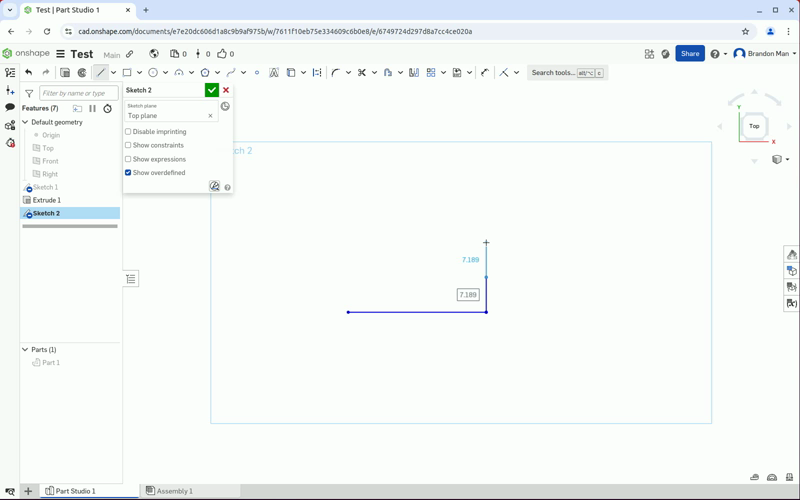
mouse_move(516, 242)
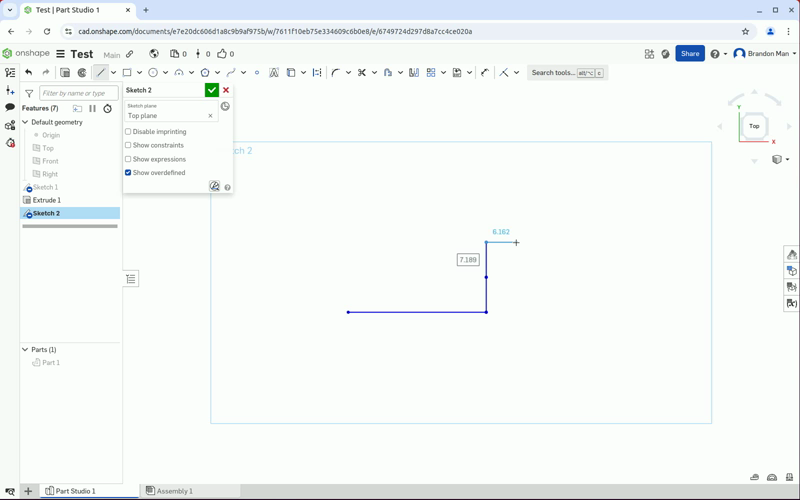
mouse_move(486, 209)
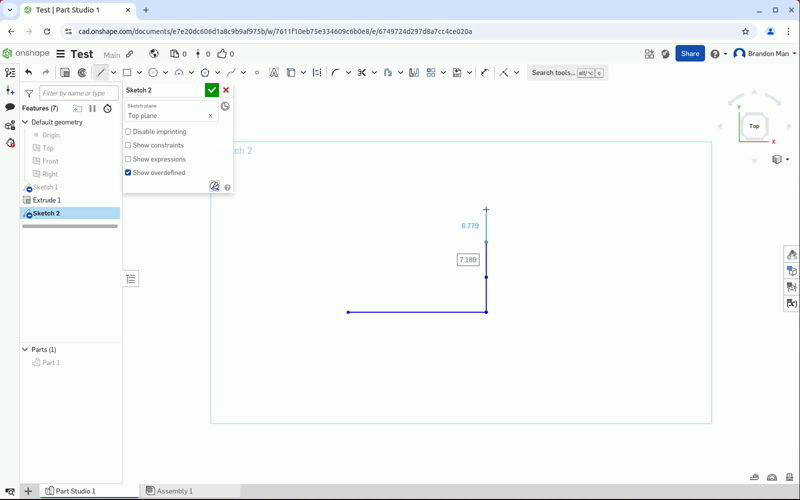
click(486, 209)
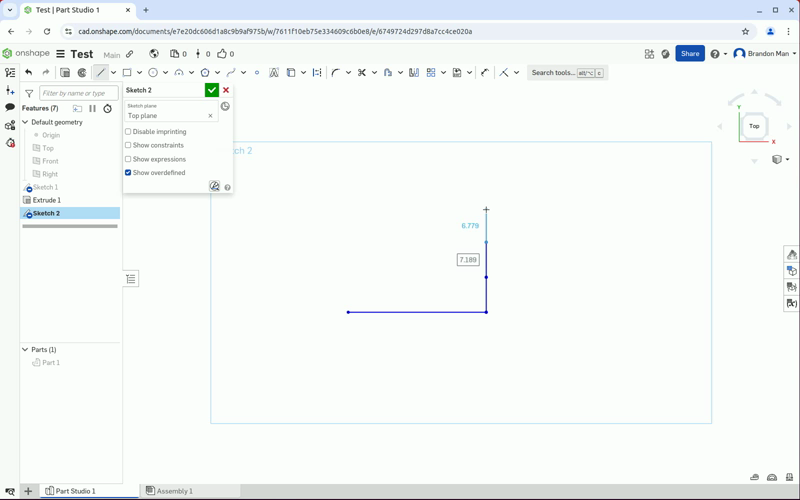
key_up(shift)
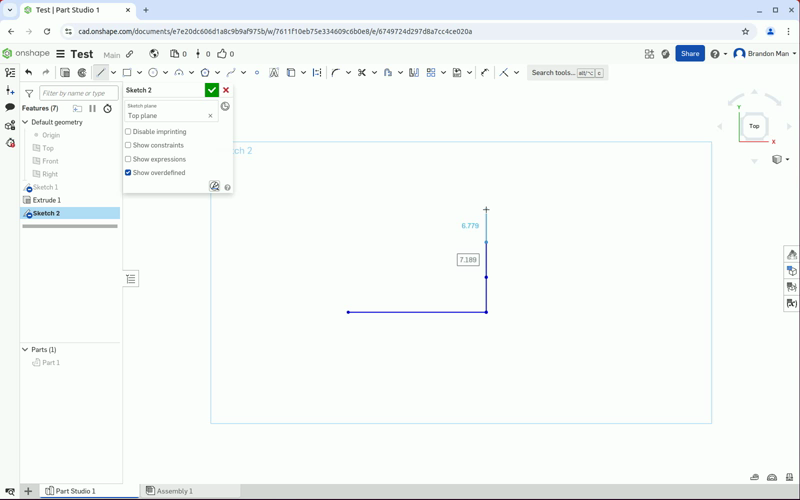
key_down(shift)
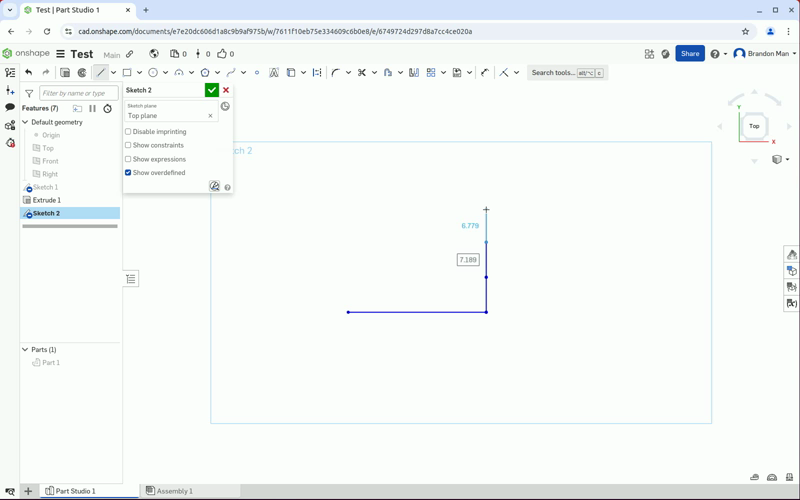
mouse_move(348, 209)
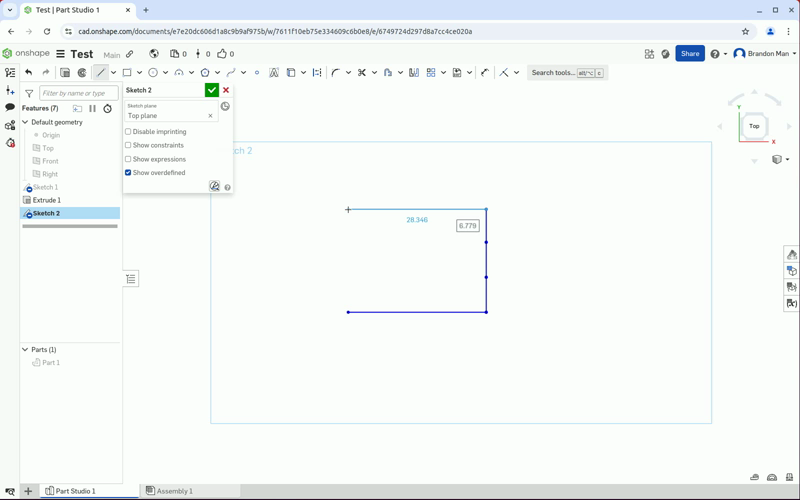
click(348, 209)
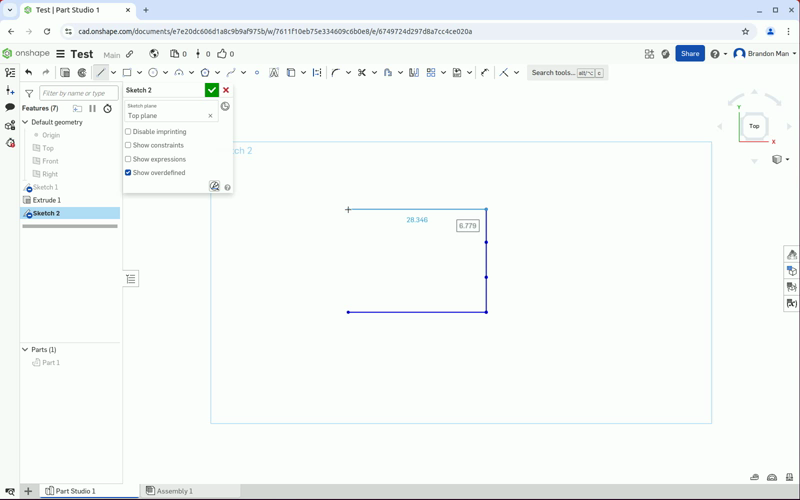
key_up(shift)
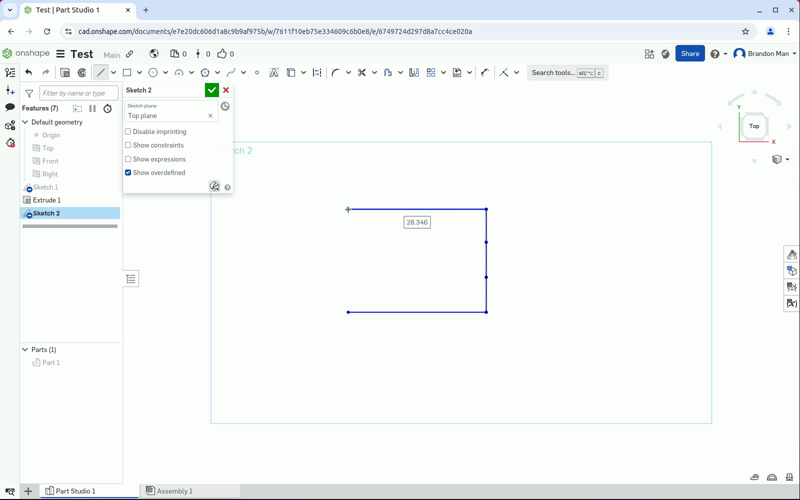
key_down(shift)
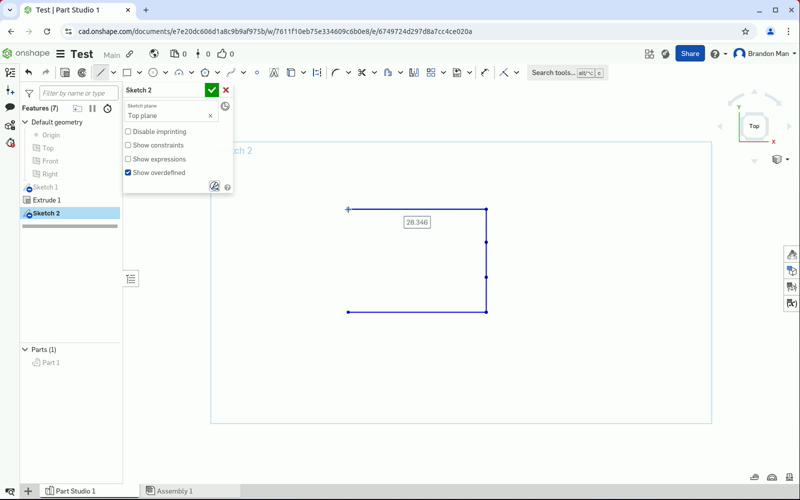
mouse_move(348, 312)
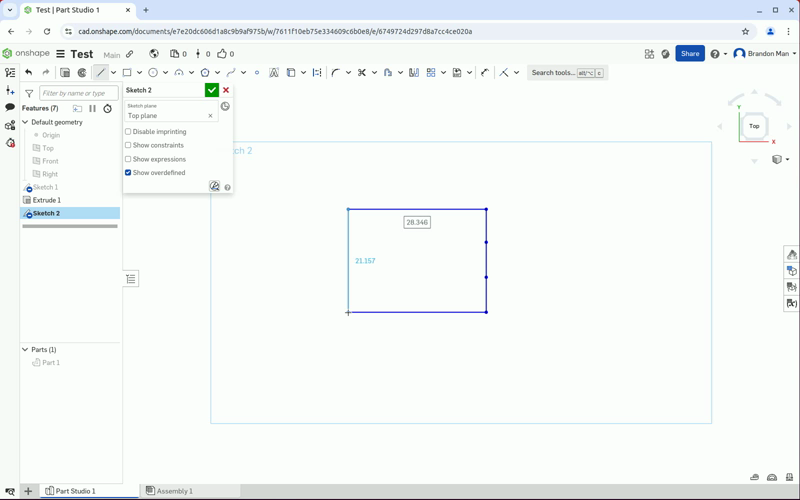
key_up(shift)
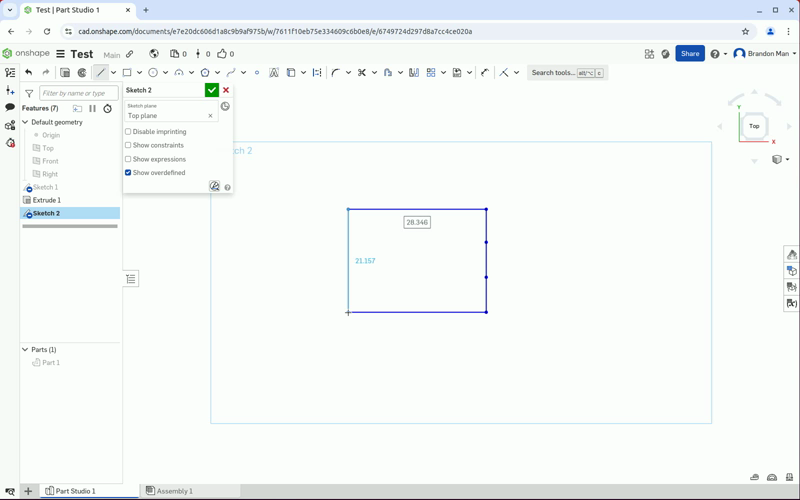
click(348, 312)
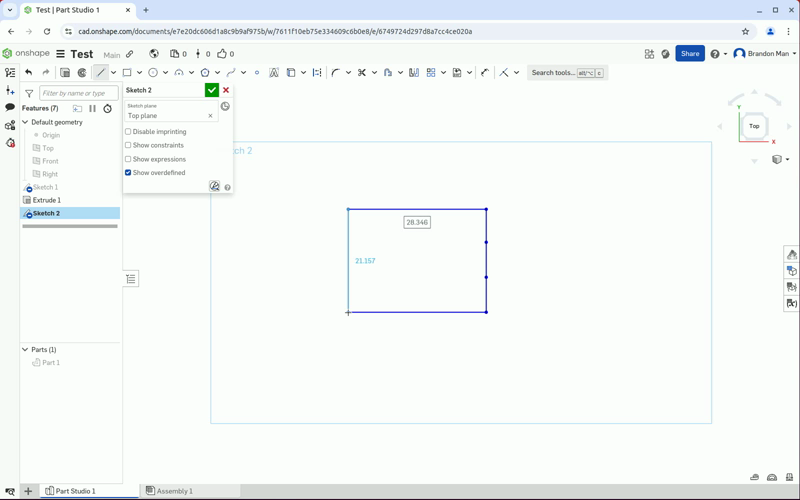
key(esc)
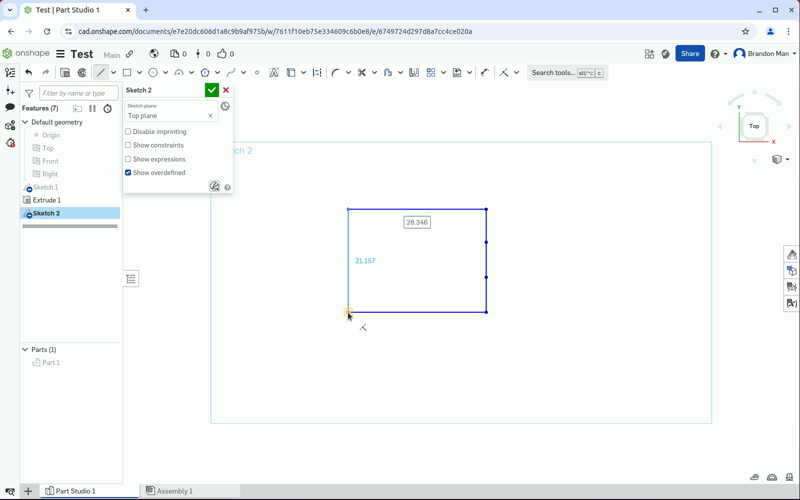
mouse_move(359, 275)
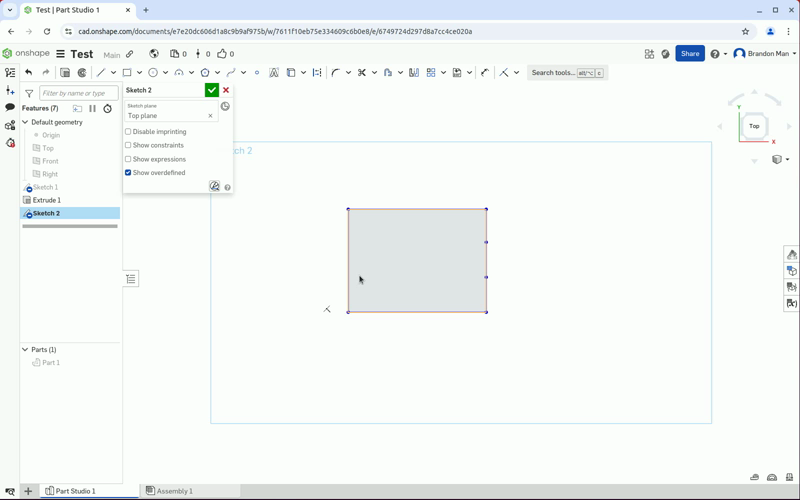
click(359, 275)
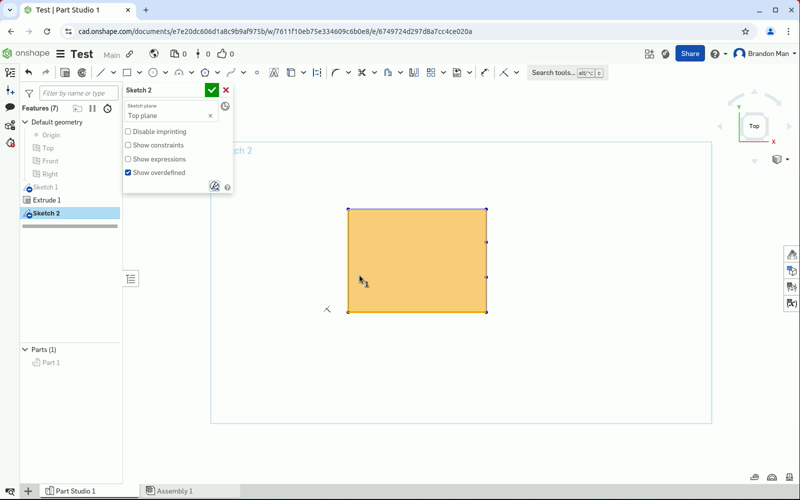
mouse_move(73, 352)
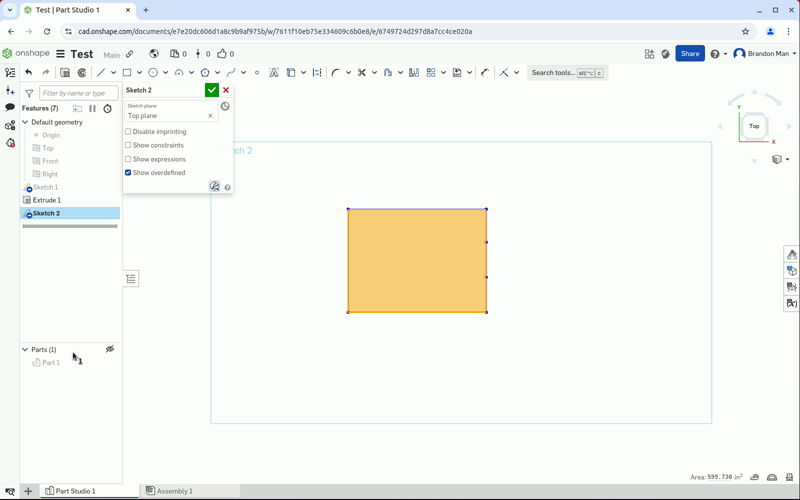
key(shift+y)
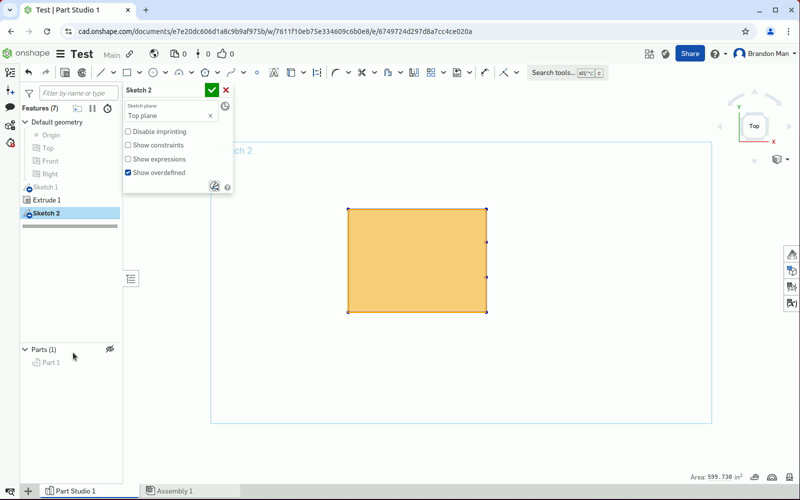
key(shift+e)
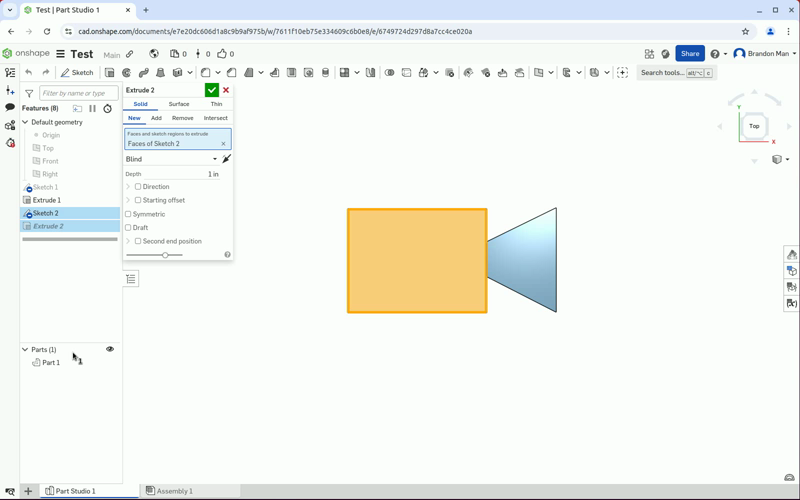
mouse_move(143, 106)
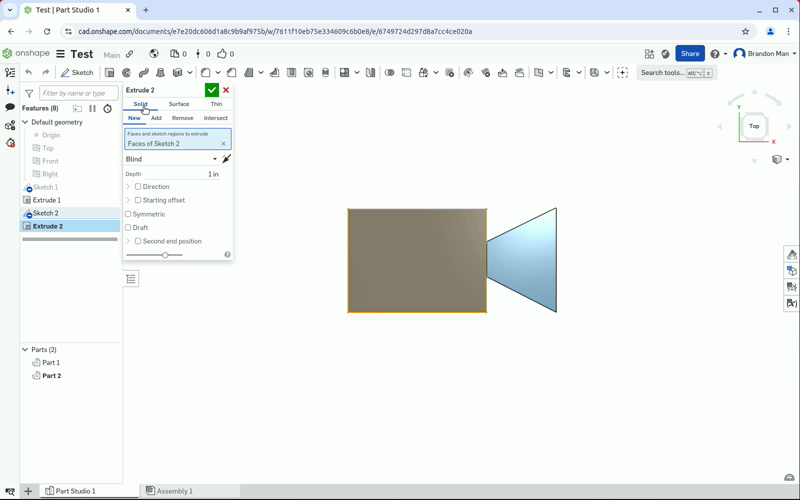
click(143, 106)
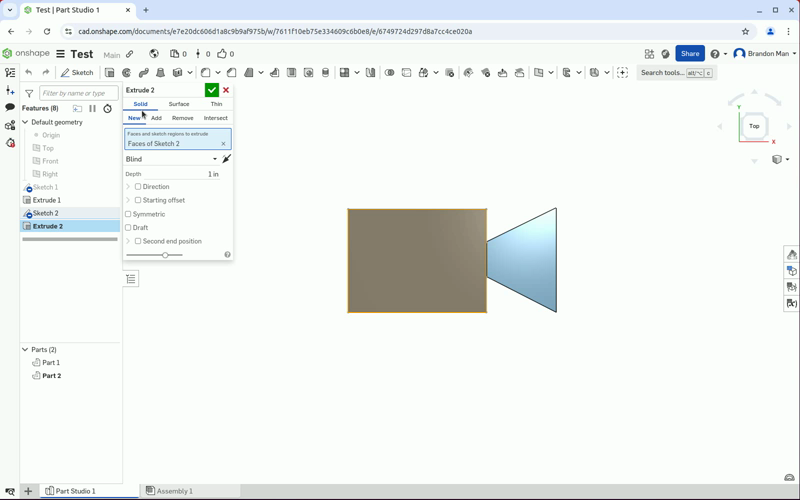
mouse_move(137, 120)
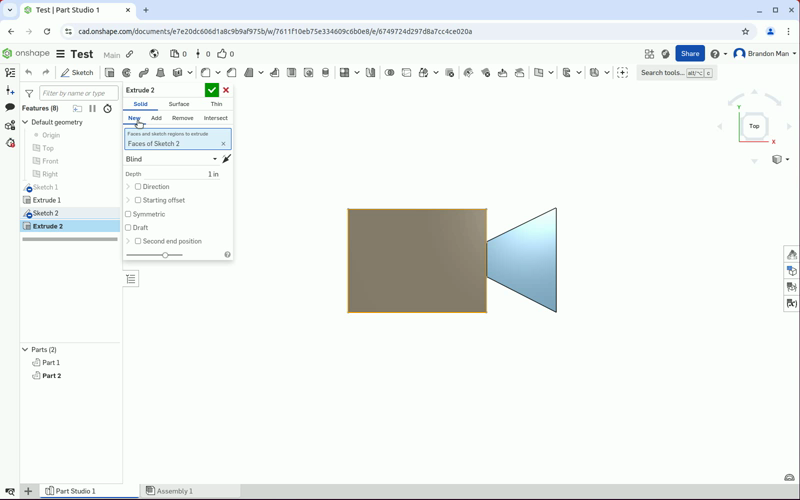
click(137, 120)
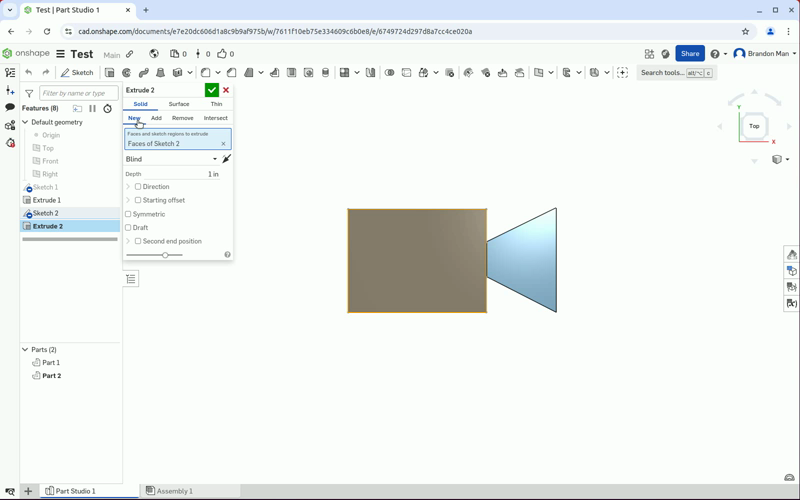
key(tab, 4)
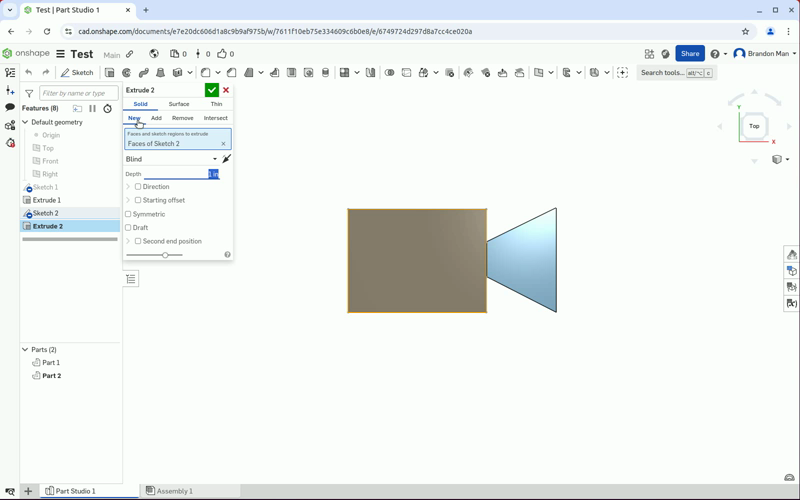
text(14.202)
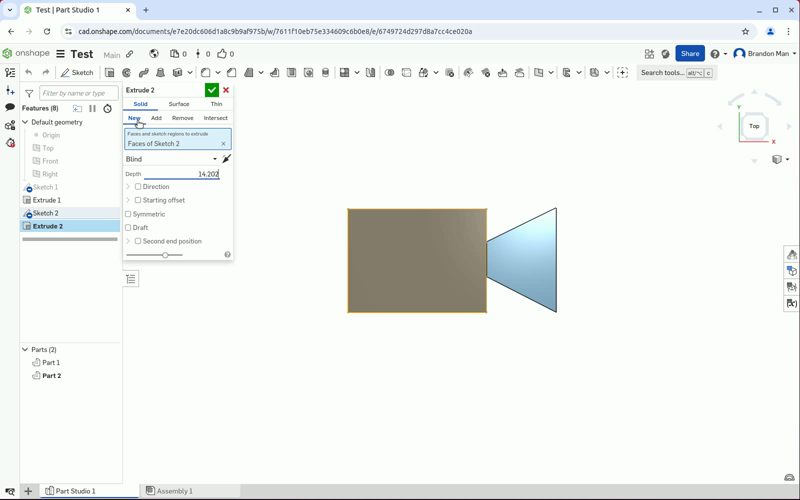
key(enter)
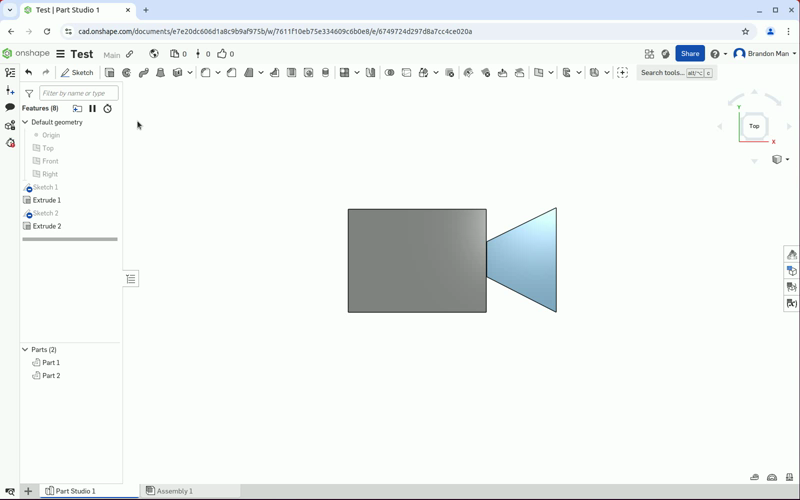
key(shift+h)
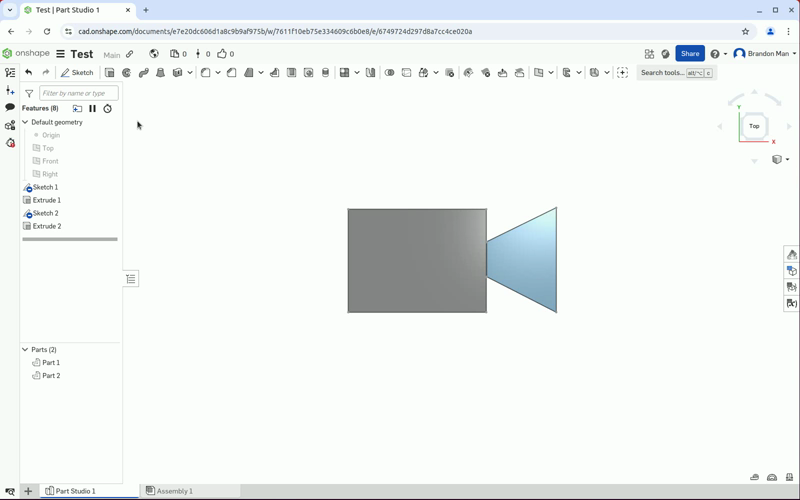
key(shift+h)
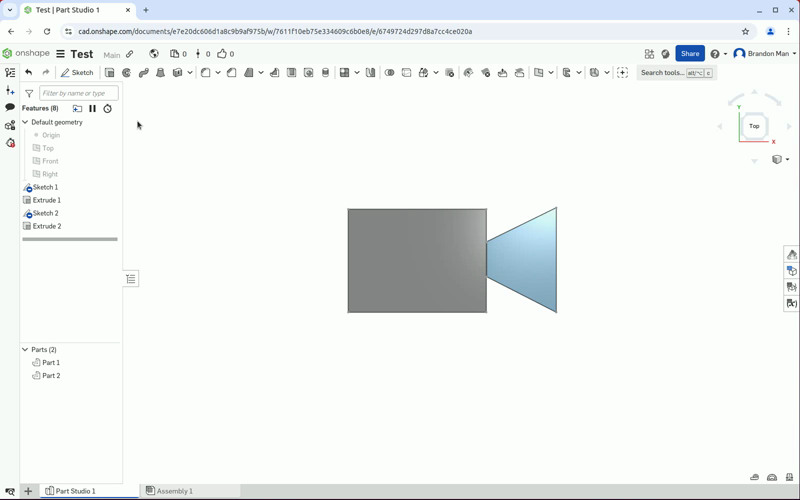
key(shift+7)
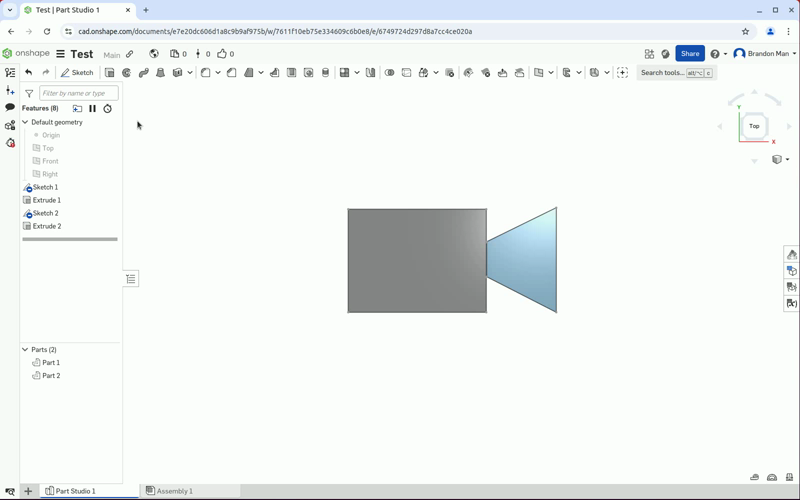
key(up, 3)
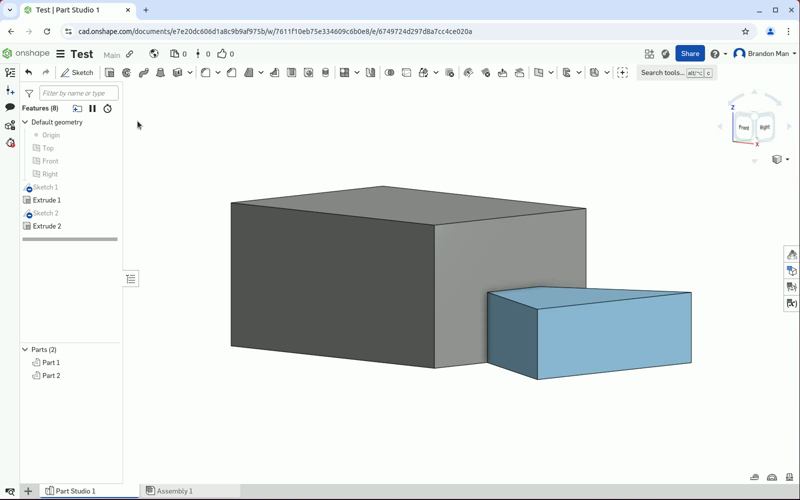
key(left, 3)
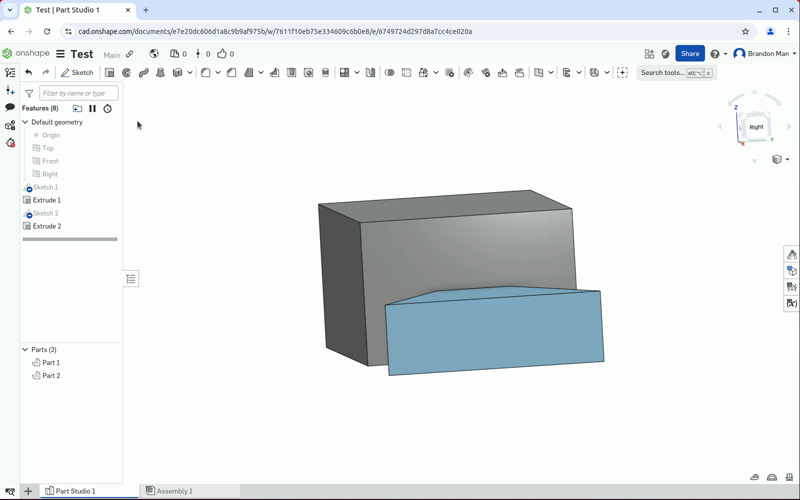
key(right, 3)
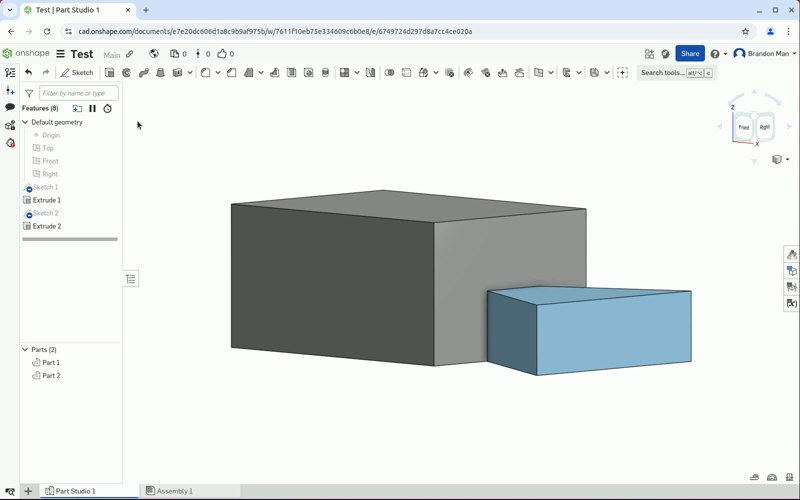
key(down, 3)
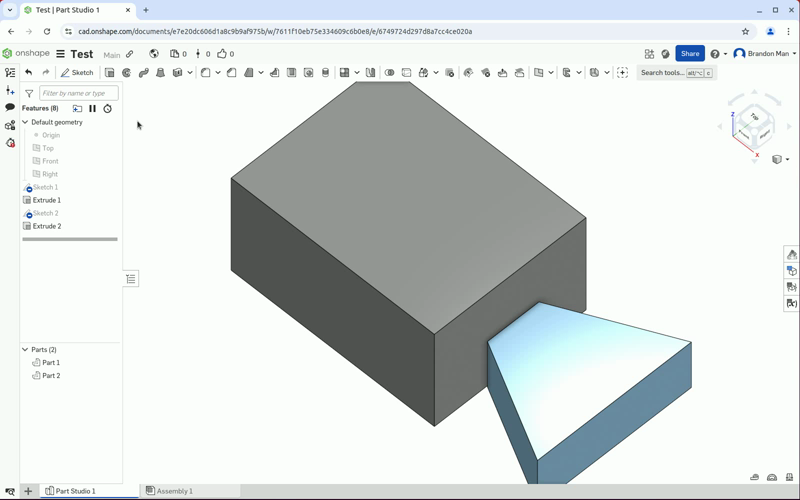
mouse_move(73, 189)
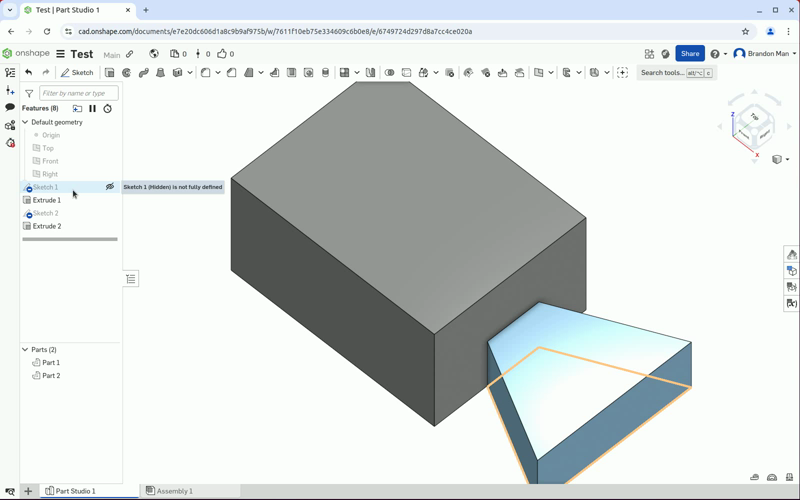
click(73, 189)